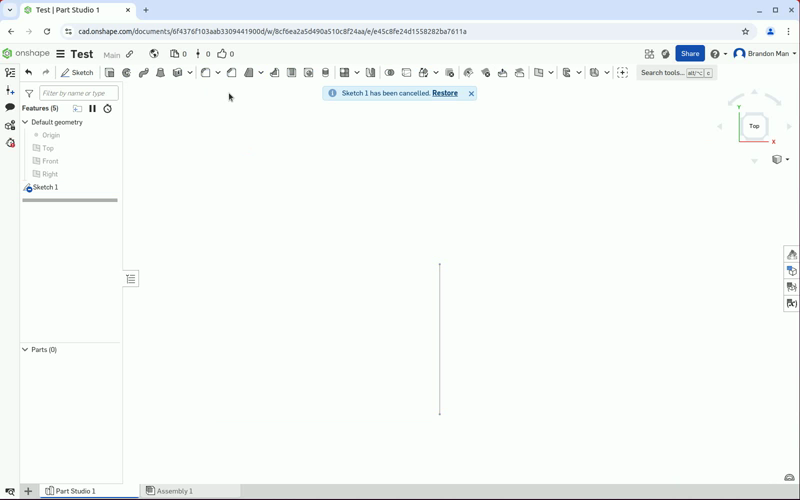
key(shift+h)
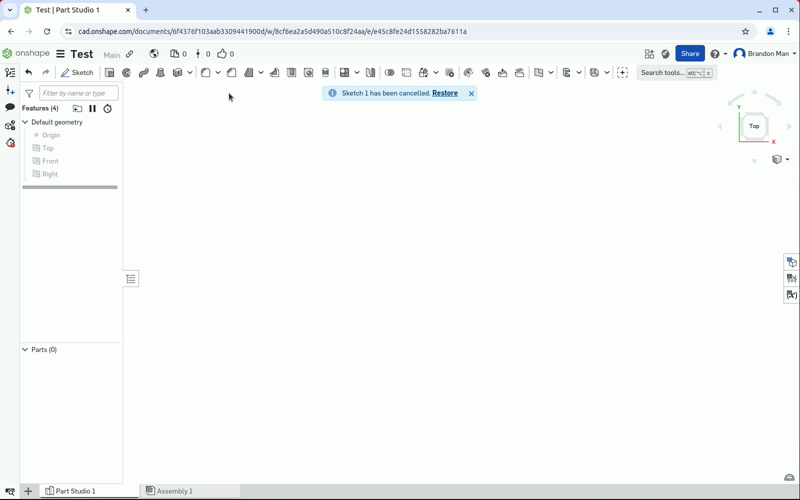
mouse_move(73, 352)
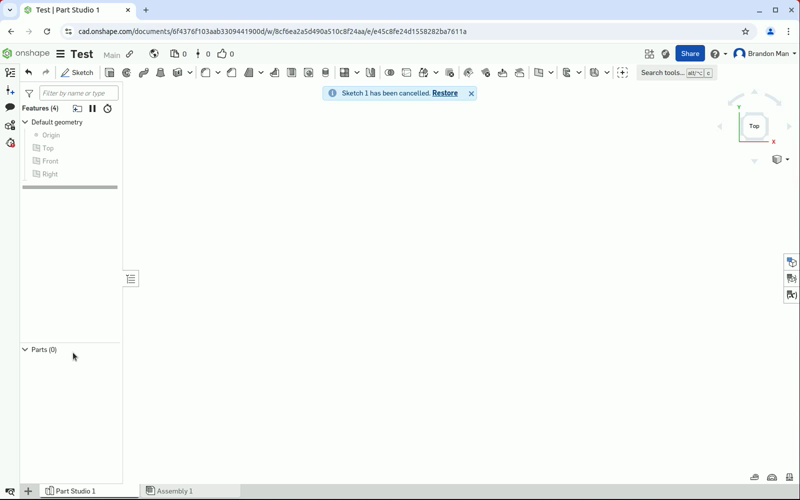
key(y)
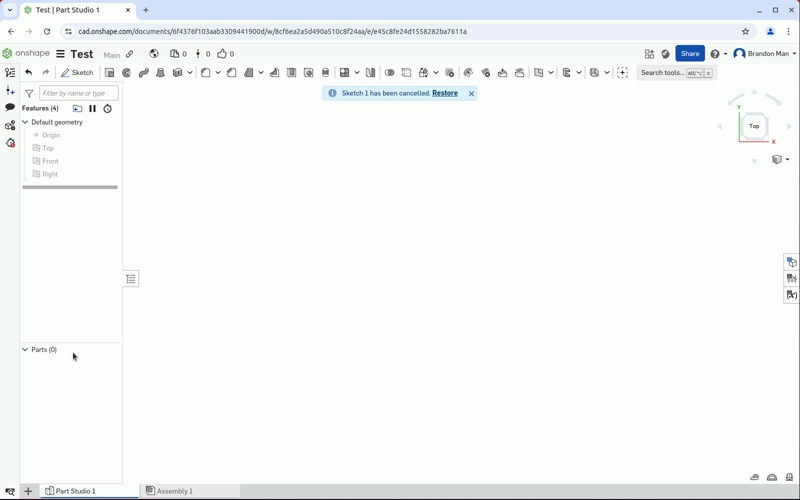
key(shift+p)
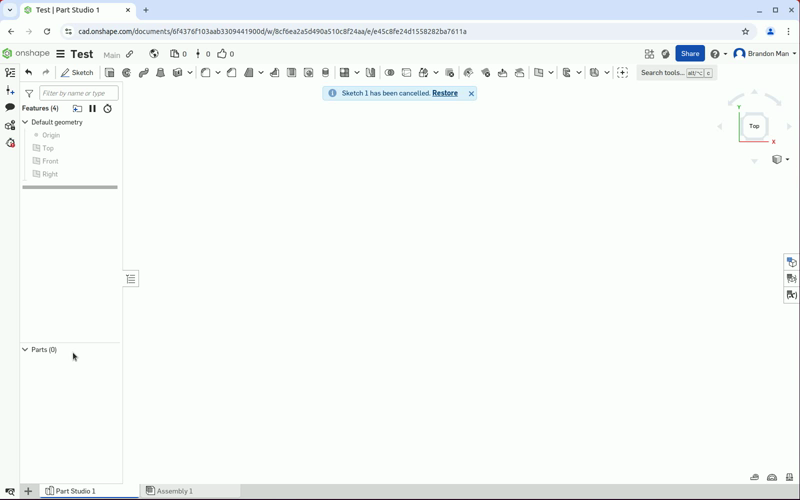
key(space)
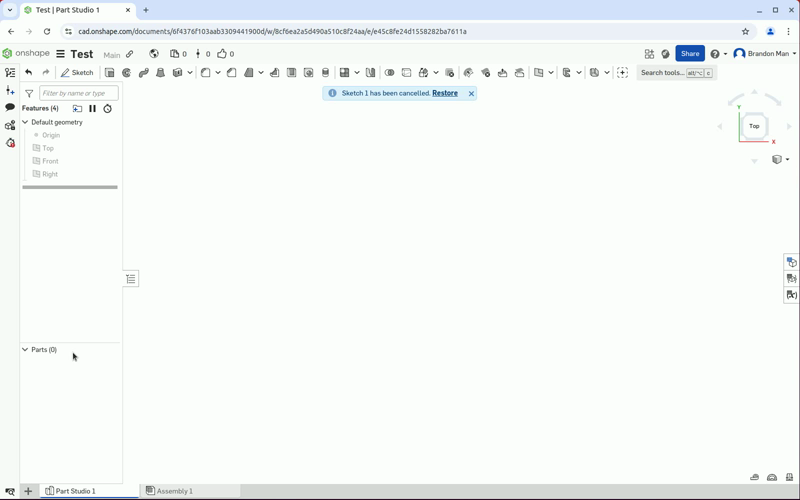
key_down(shift)
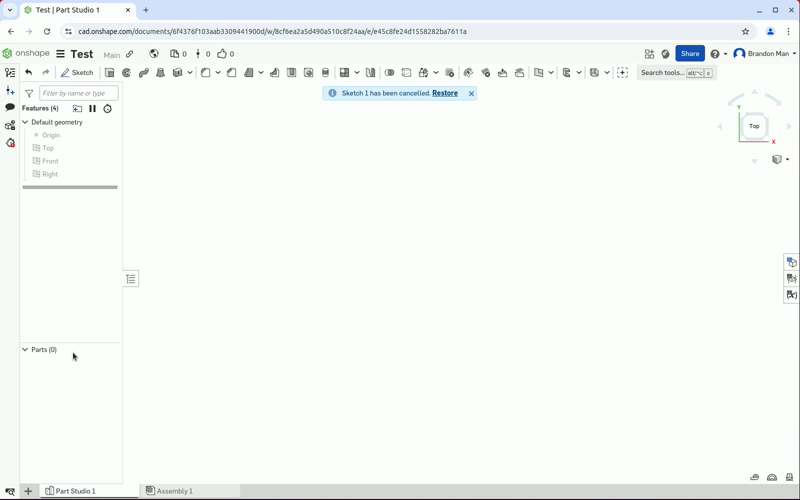
key(up)
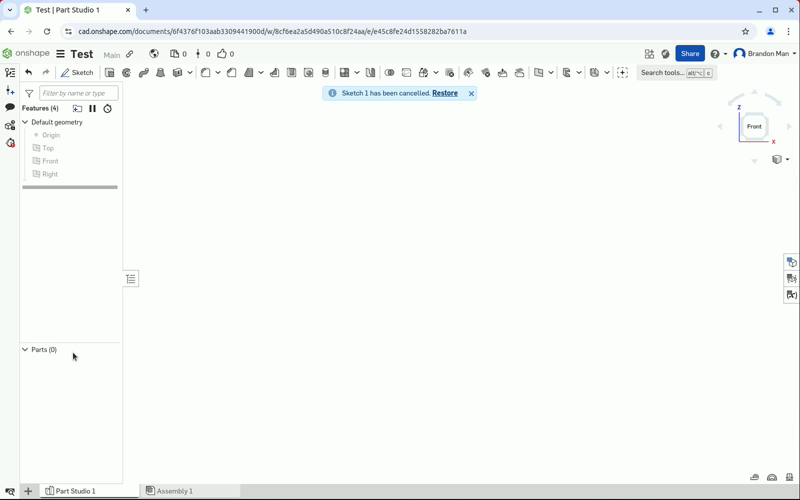
key_up(shift)
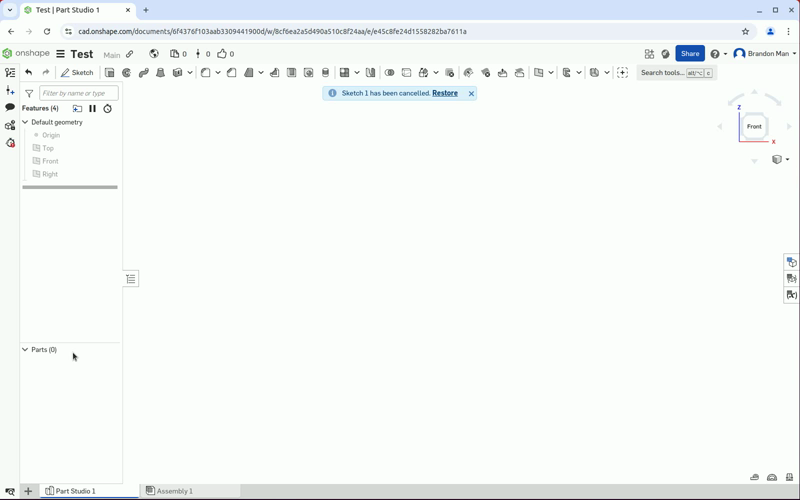
mouse_move(73, 352)
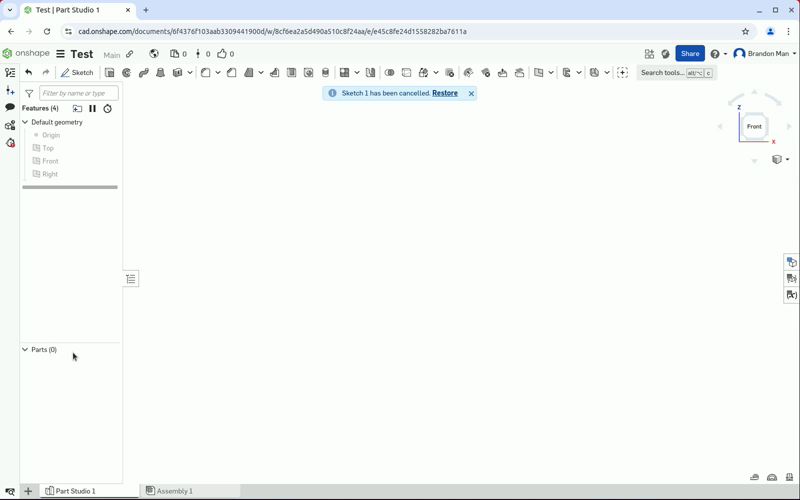
key(shift+y)
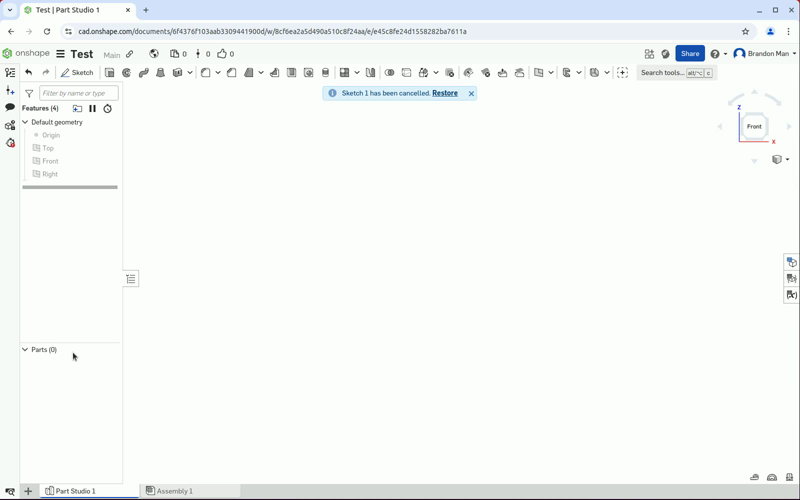
key(shift+s)
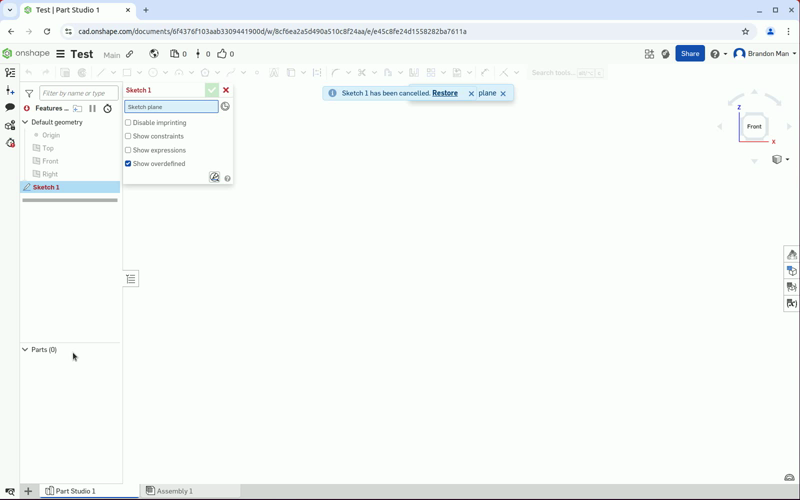
mouse_move(73, 163)
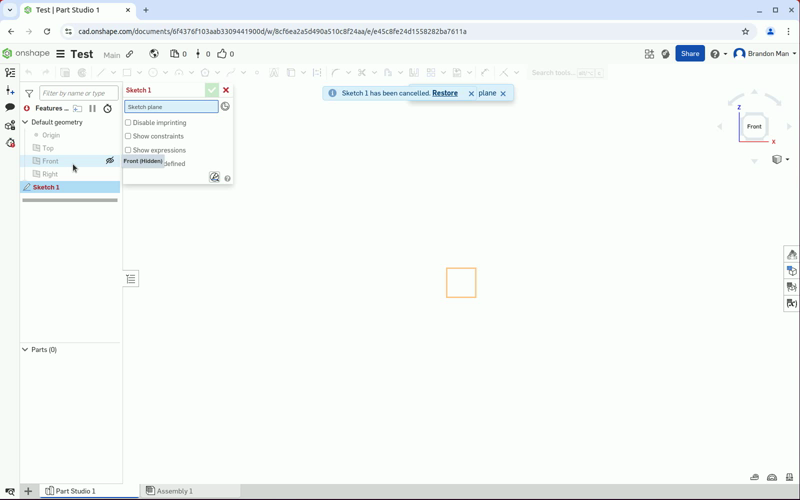
click(73, 163)
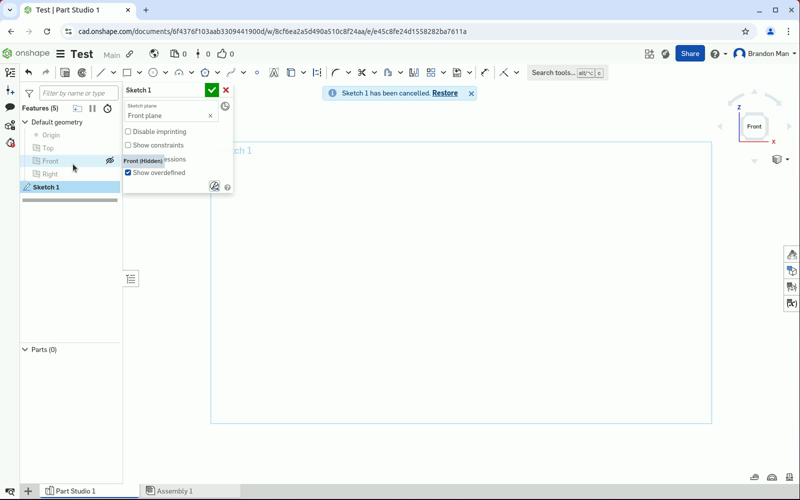
mouse_move(73, 352)
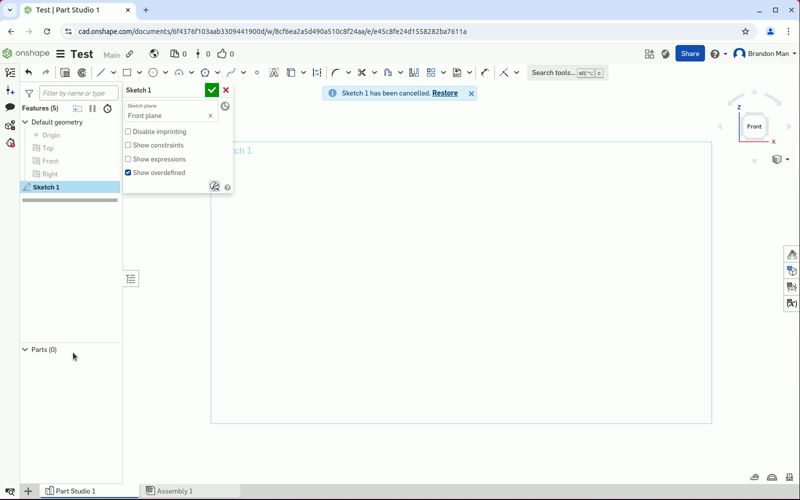
key(y)
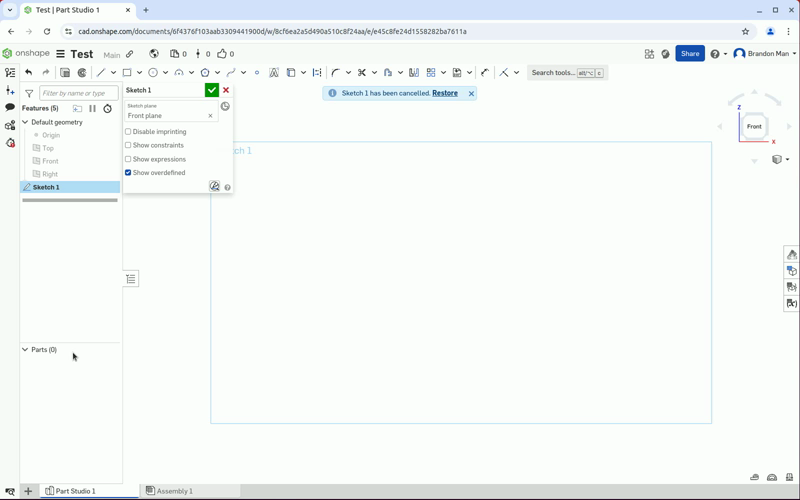
key(l)
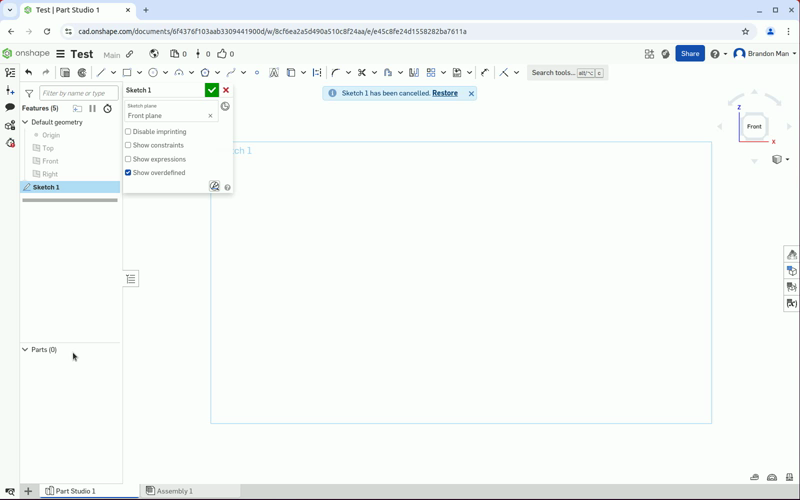
key_down(shift)
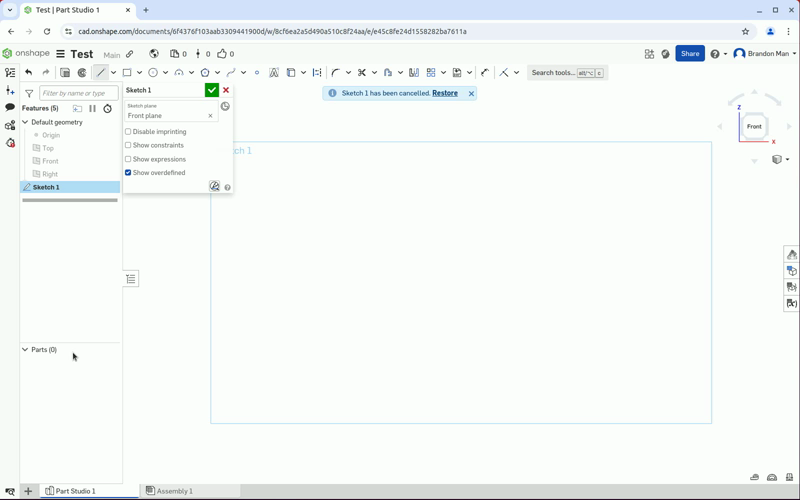
mouse_move(460, 282)
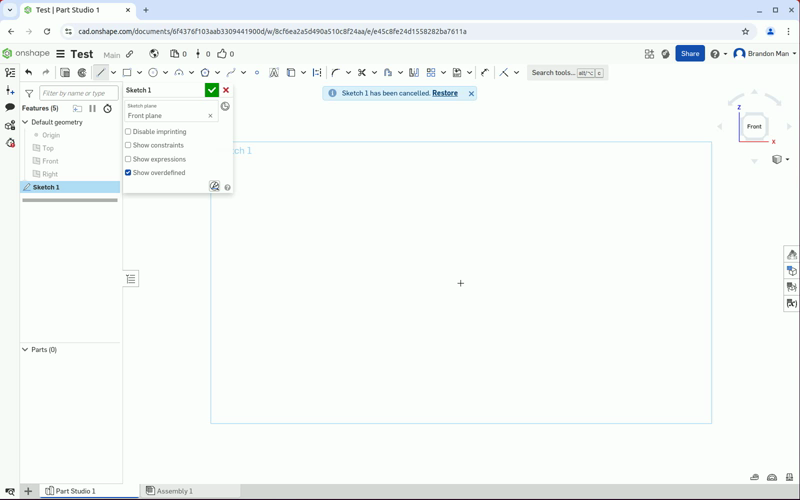
click(460, 282)
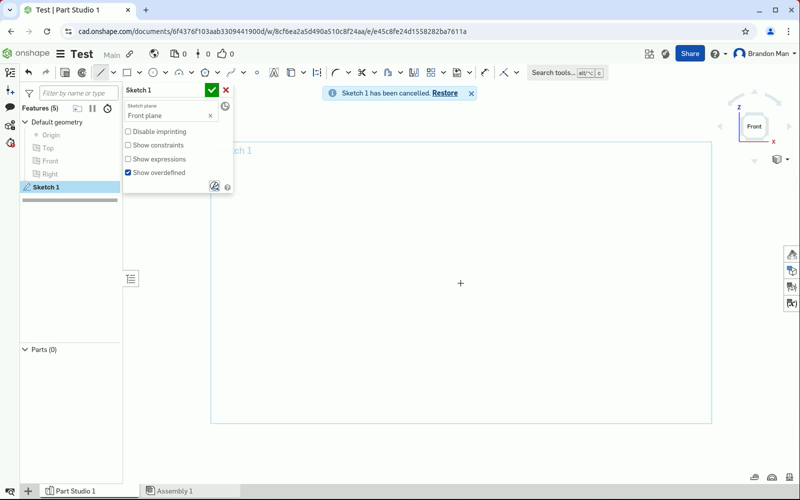
key_up(shift)
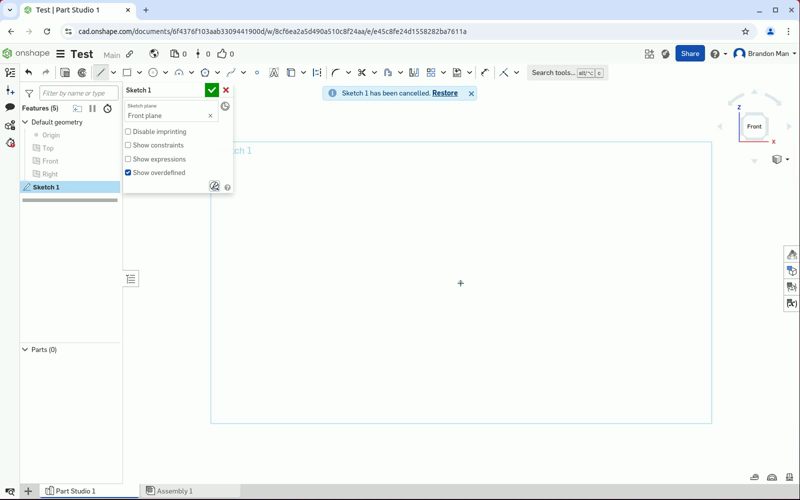
key_down(shift)
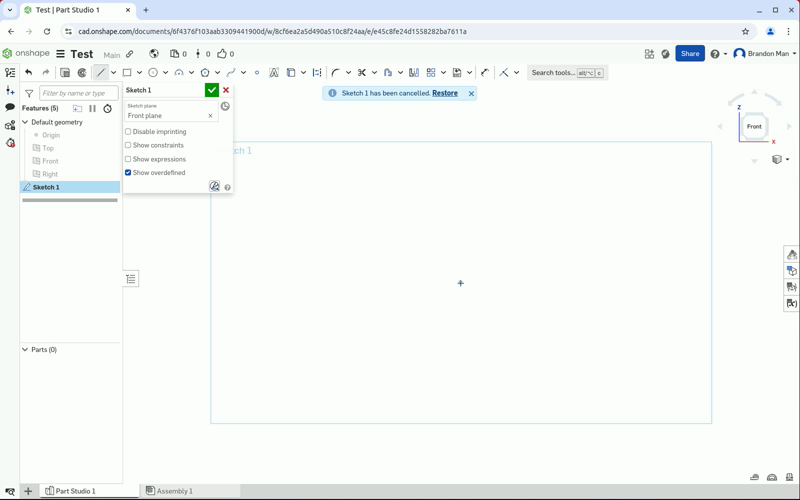
mouse_move(573, 282)
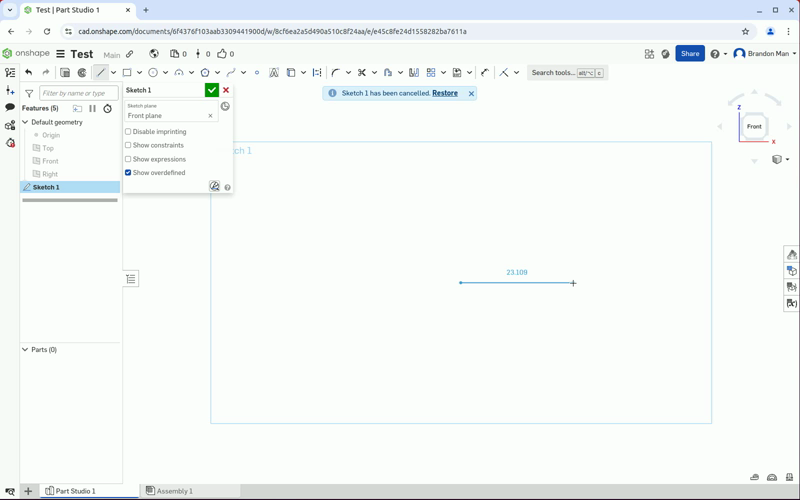
click(573, 282)
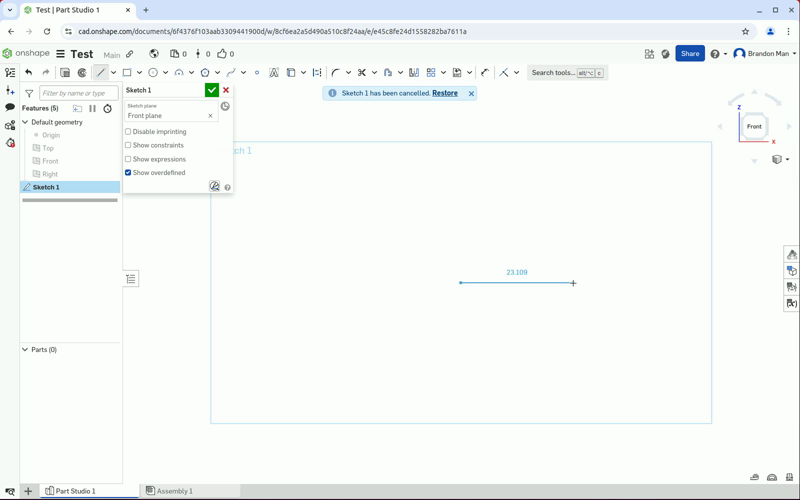
key_up(shift)
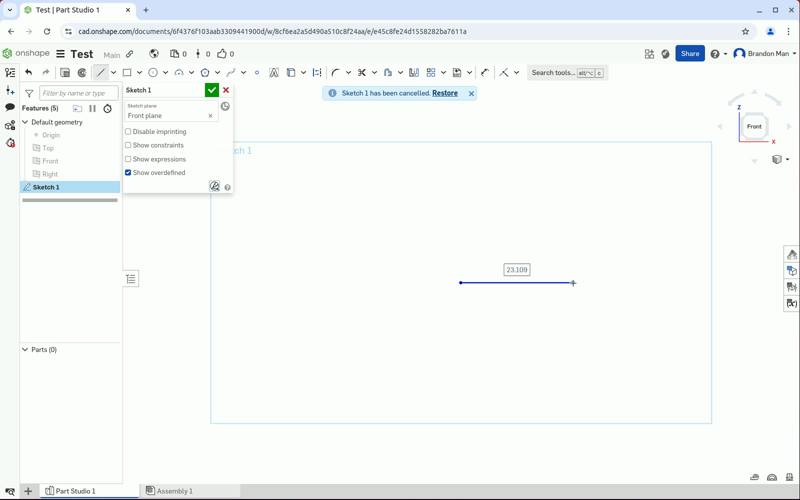
key_down(shift)
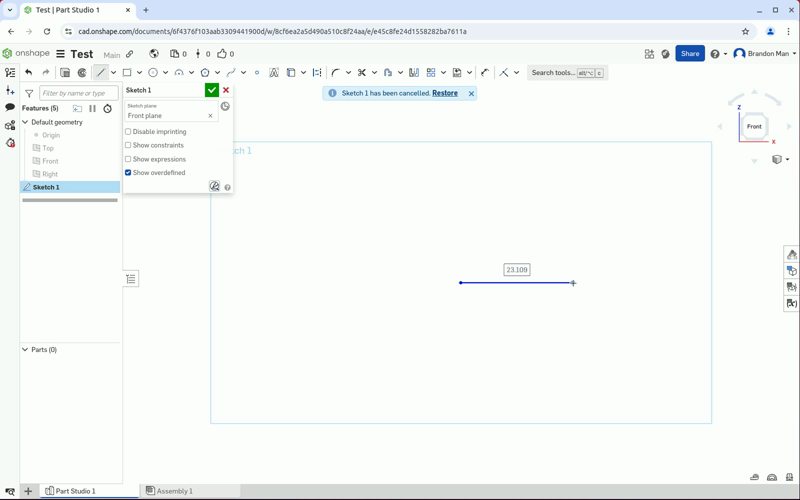
mouse_move(573, 198)
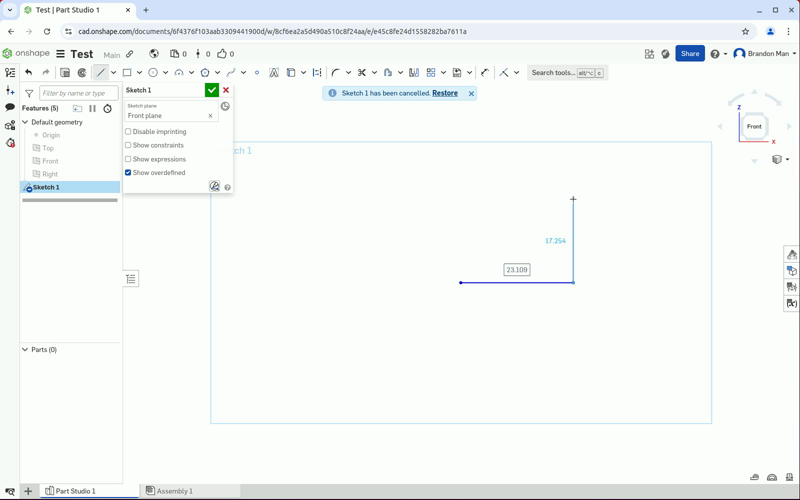
click(573, 198)
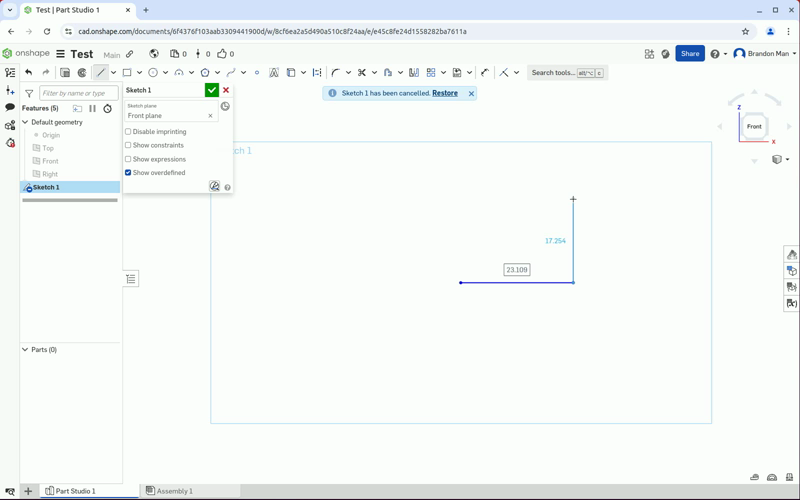
key_up(shift)
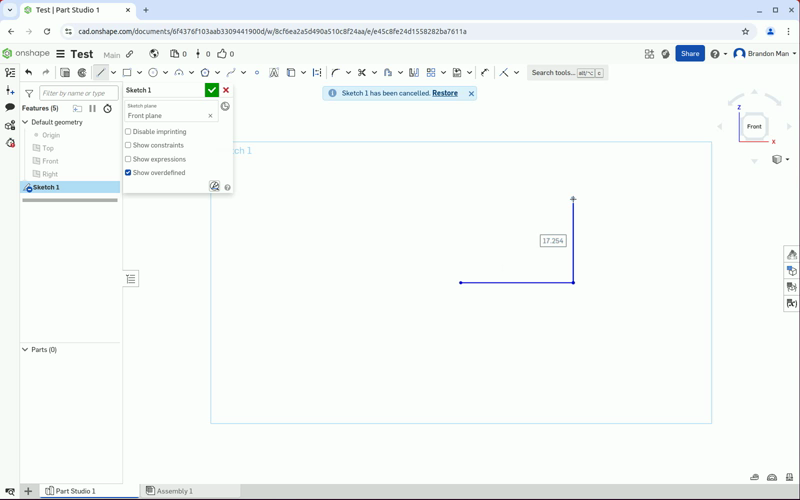
key_down(shift)
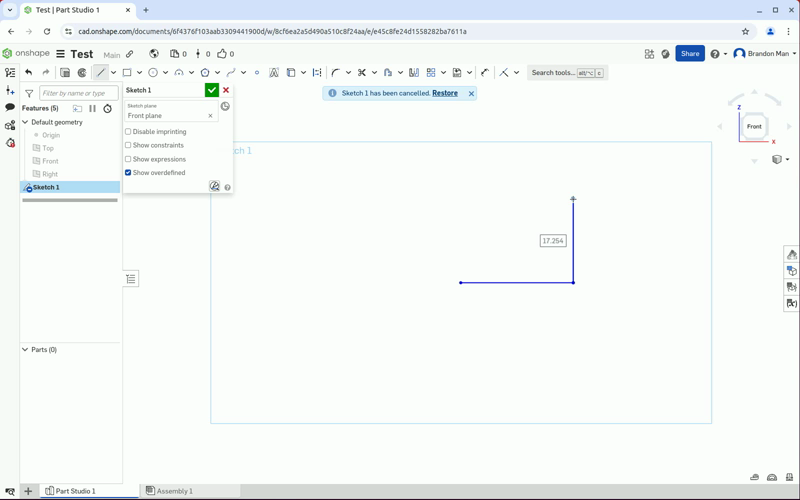
mouse_move(460, 198)
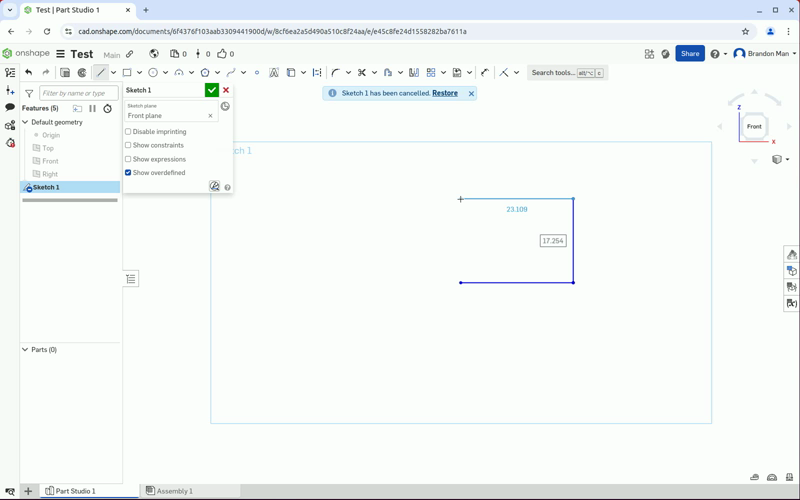
click(460, 198)
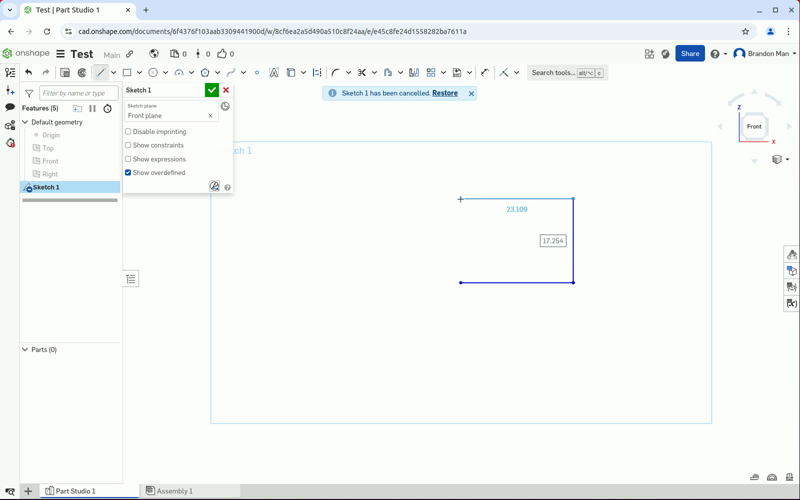
key_up(shift)
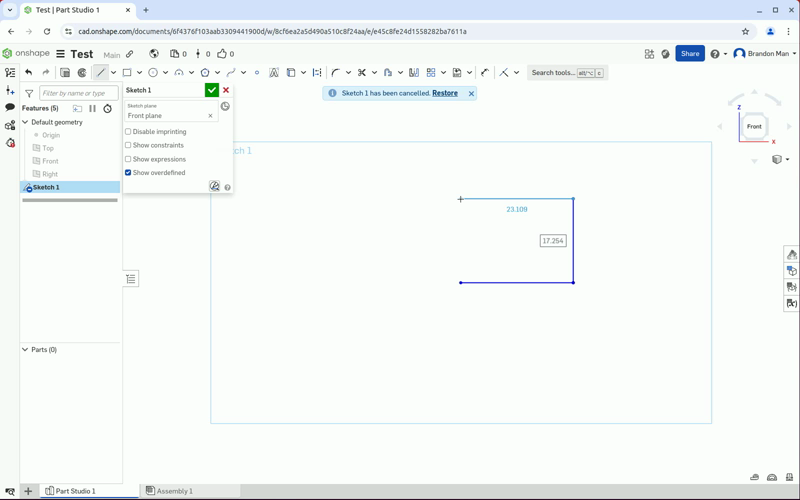
key_down(shift)
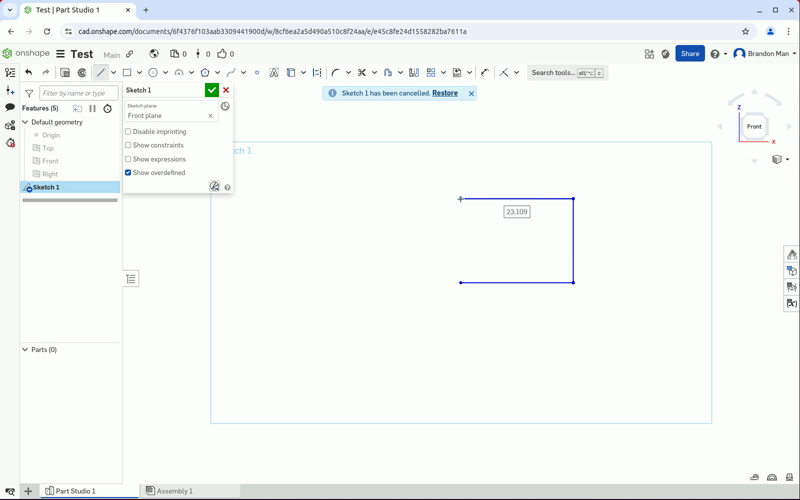
mouse_move(460, 282)
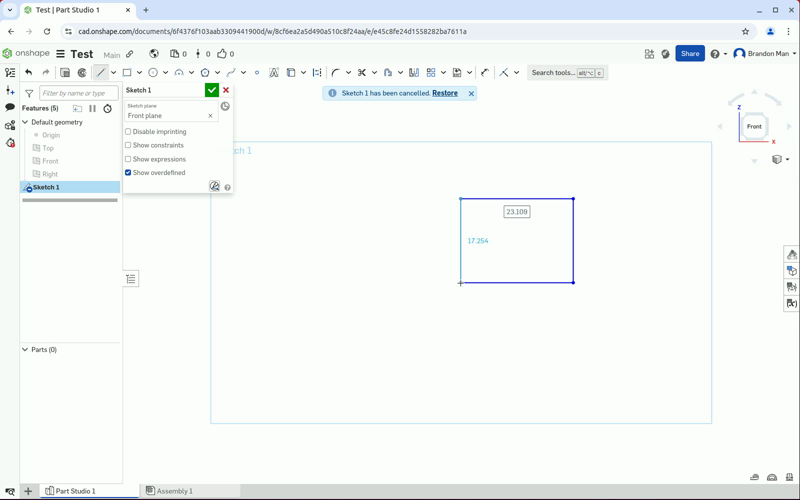
key_up(shift)
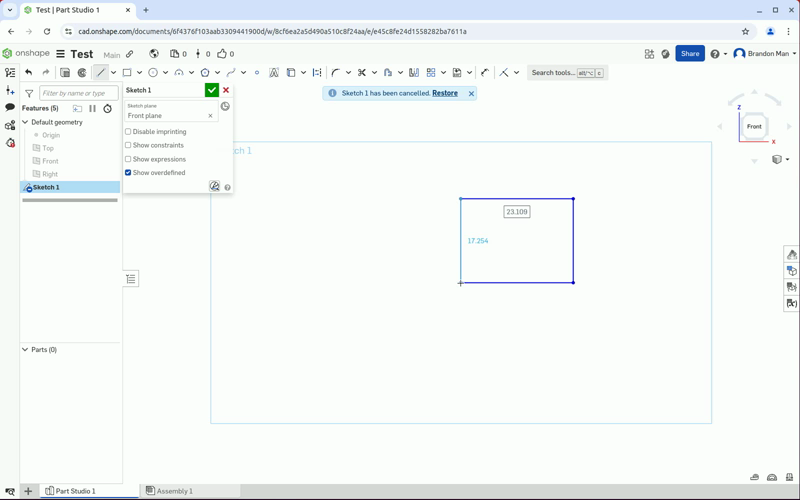
click(460, 282)
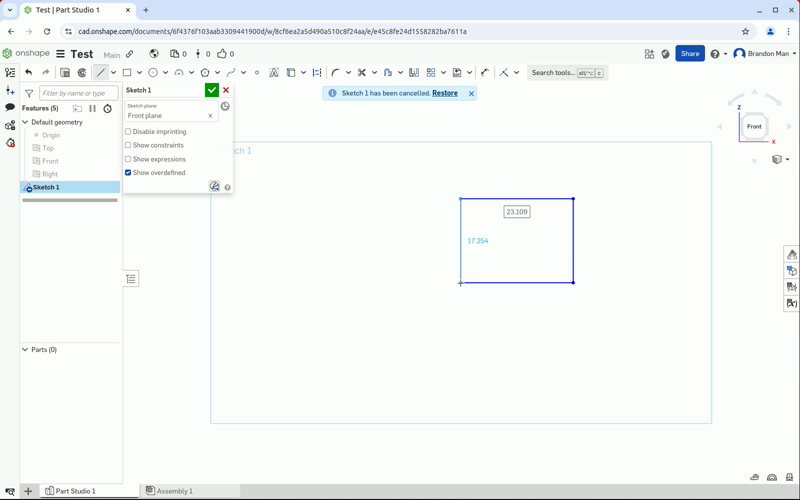
key(esc)
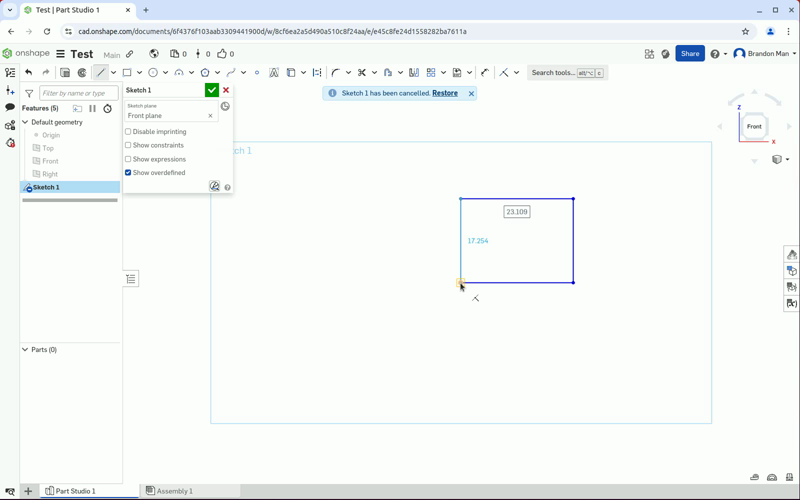
mouse_move(514, 239)
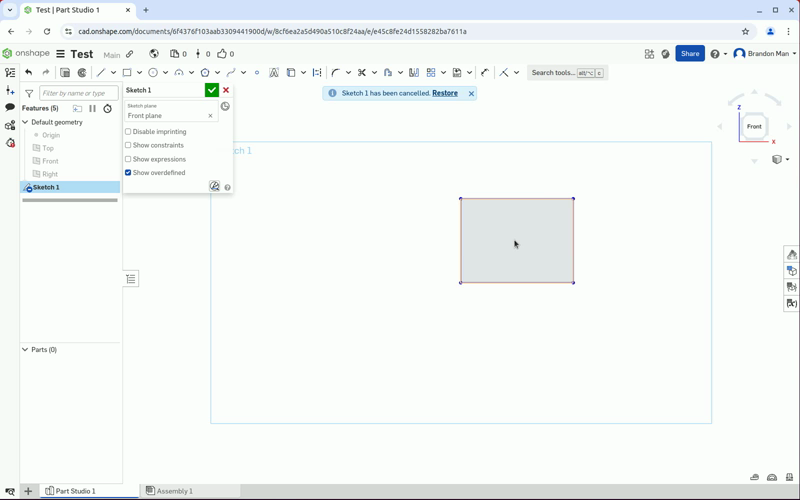
click(514, 239)
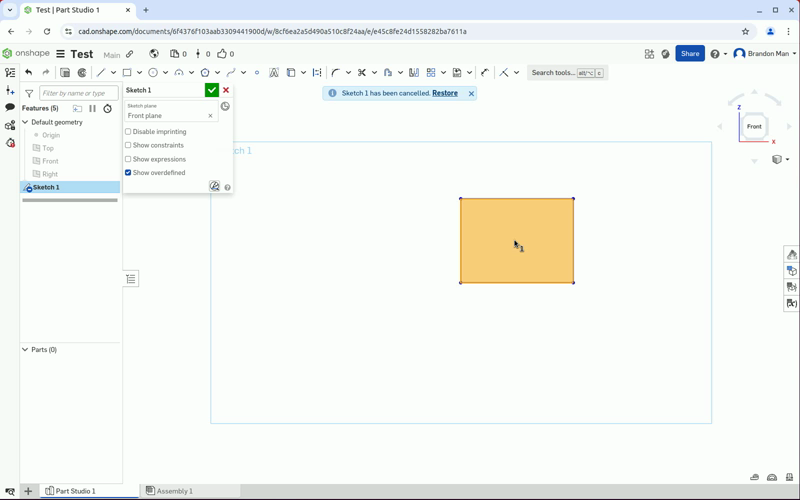
mouse_move(73, 352)
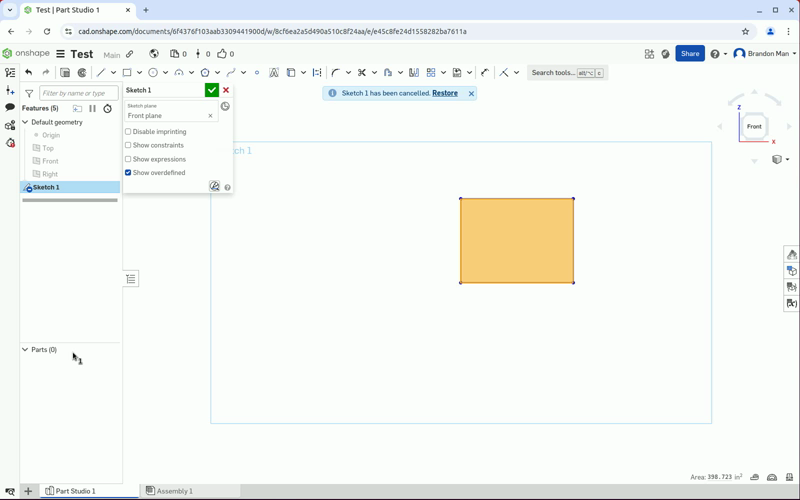
key(shift+y)
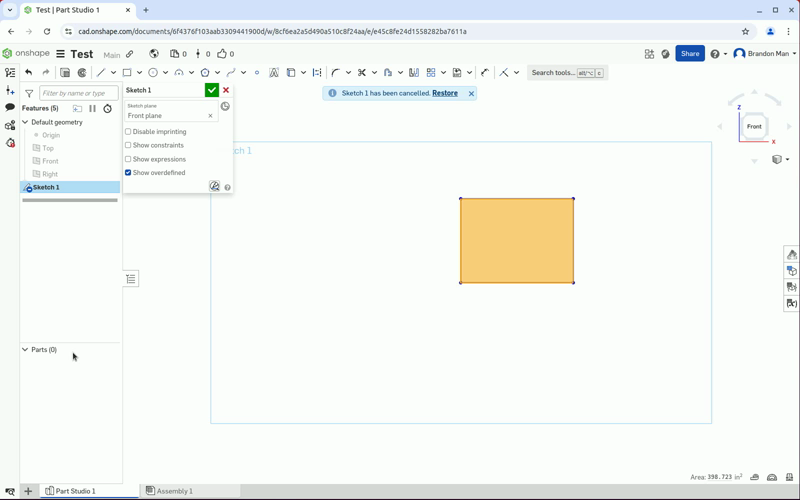
key(shift+e)
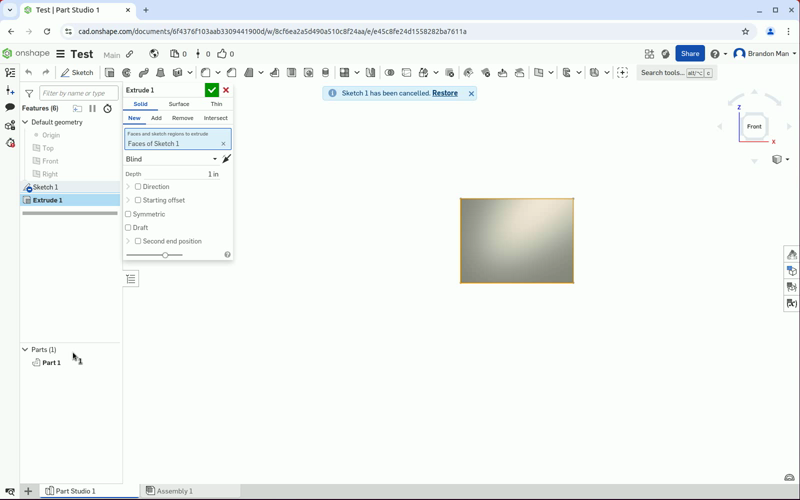
mouse_move(143, 106)
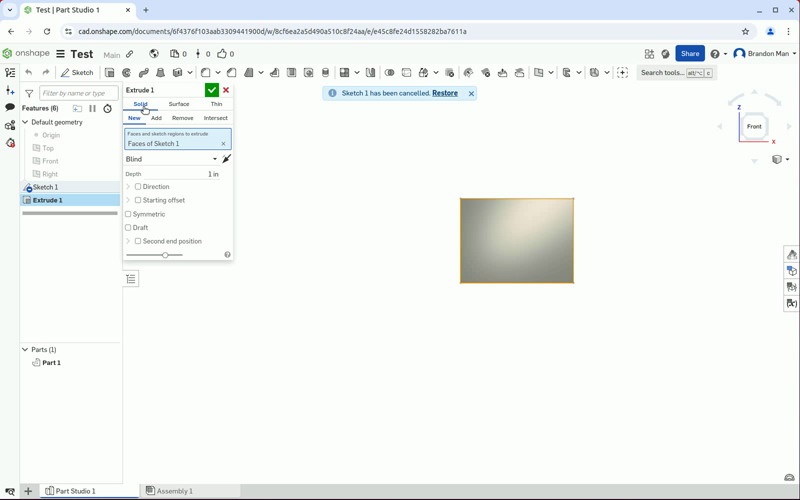
click(143, 106)
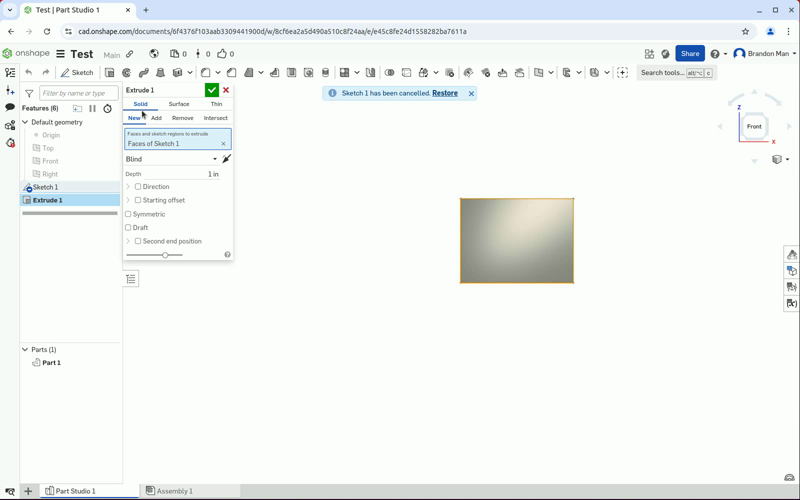
mouse_move(137, 120)
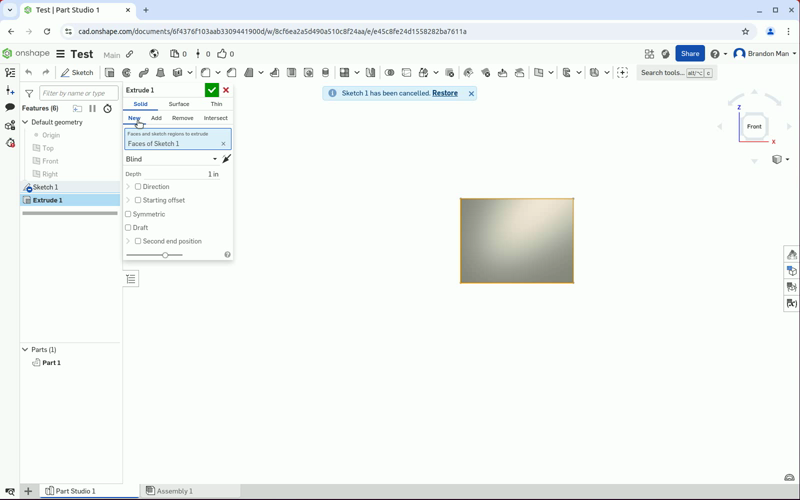
click(137, 120)
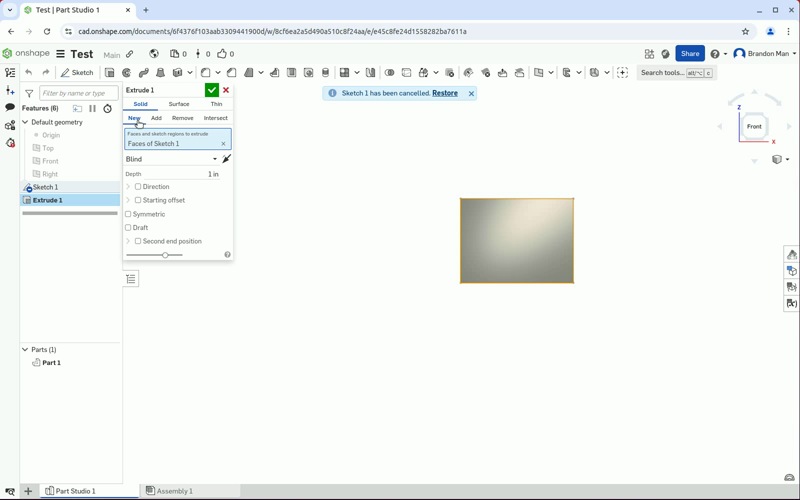
key(tab, 4)
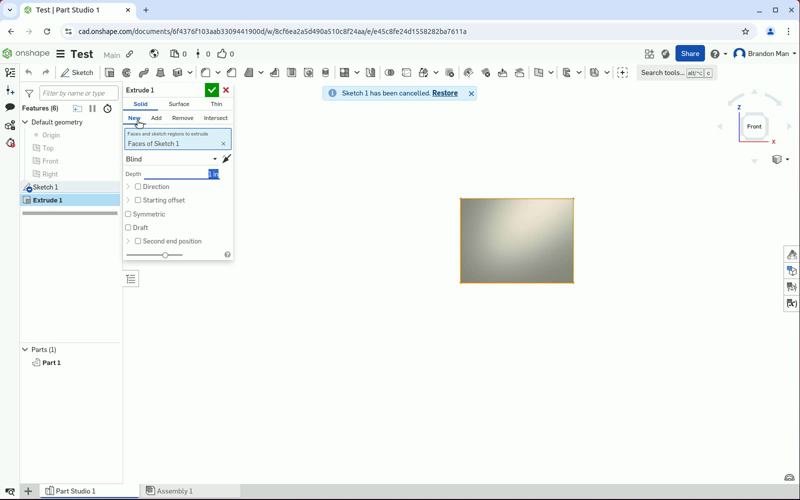
text(14.443)
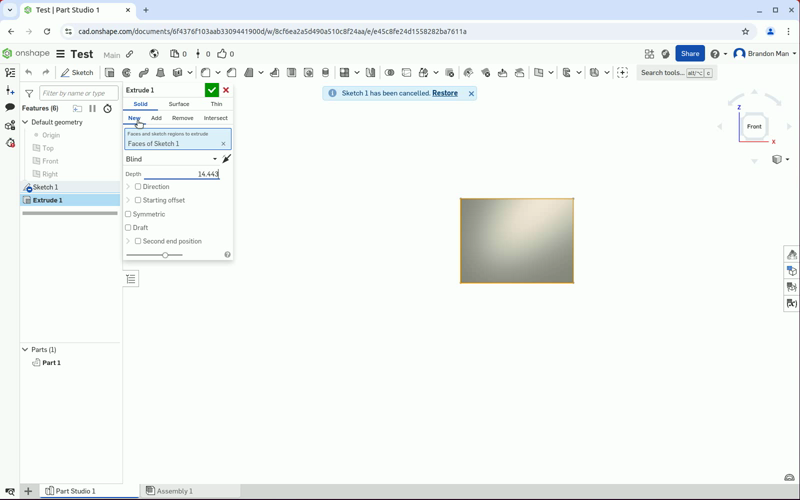
key(enter)
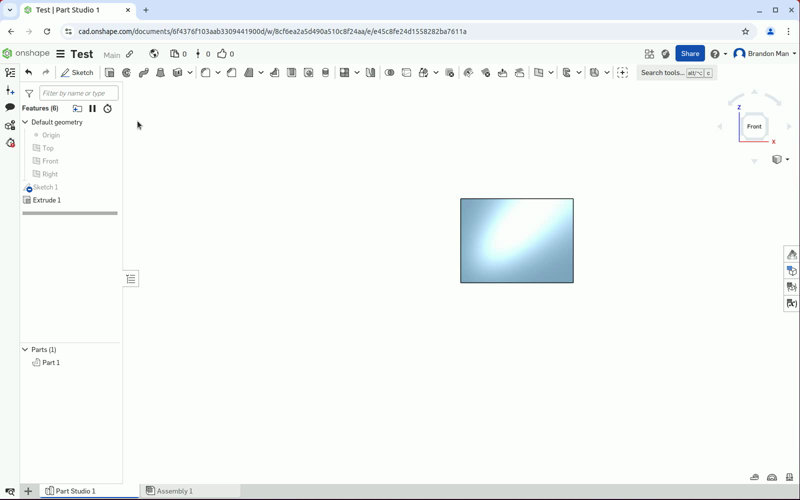
key(shift+h)
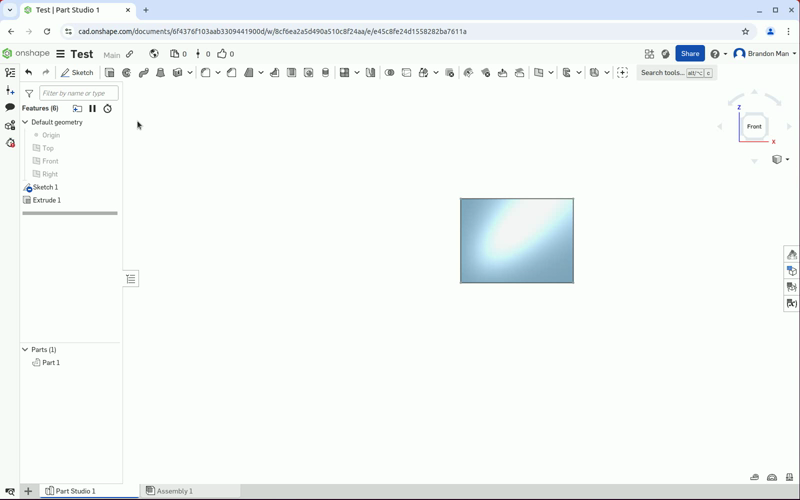
key(shift+h)
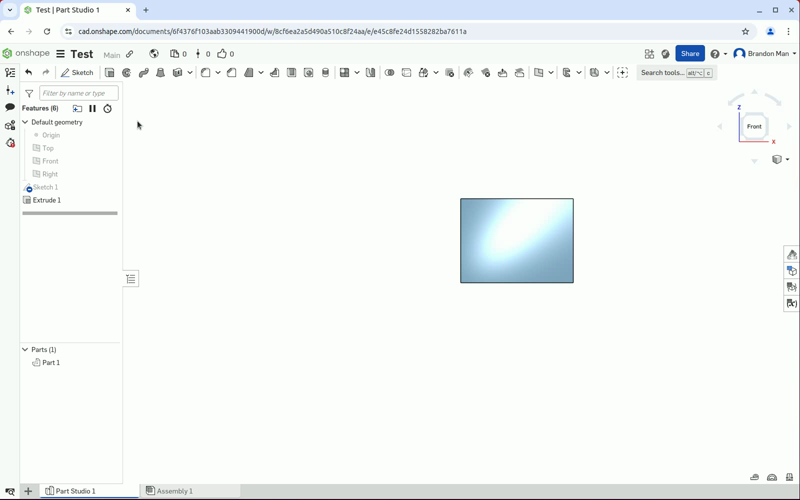
mouse_move(73, 189)
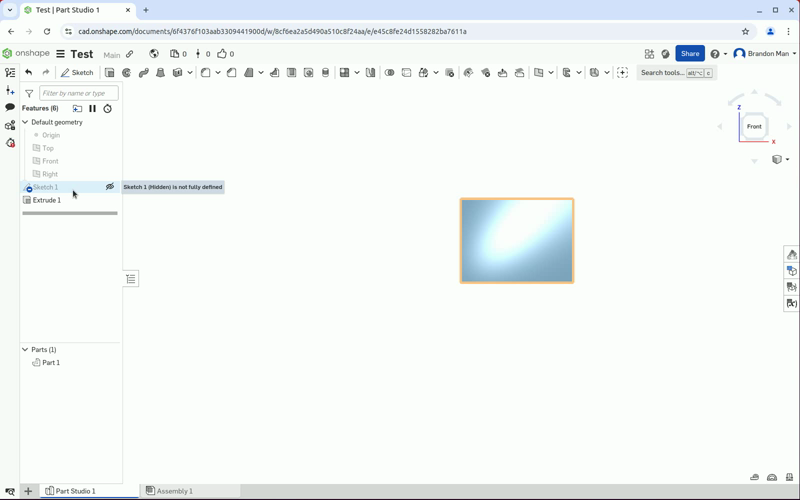
click(73, 189)
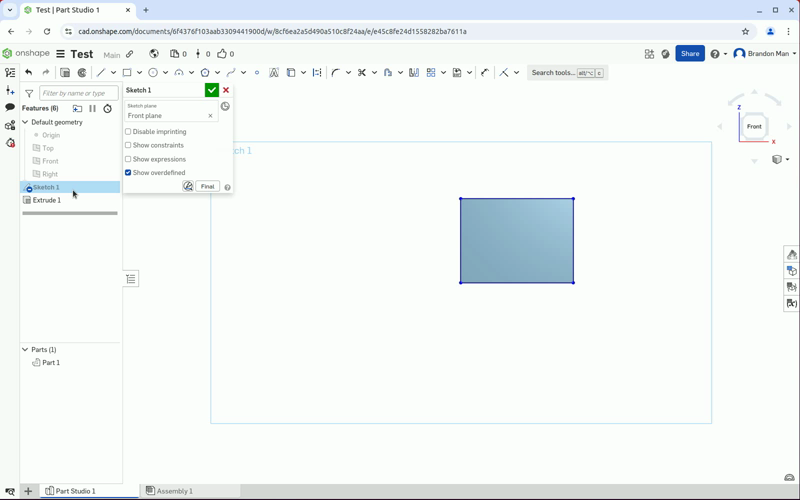
mouse_move(229, 92)
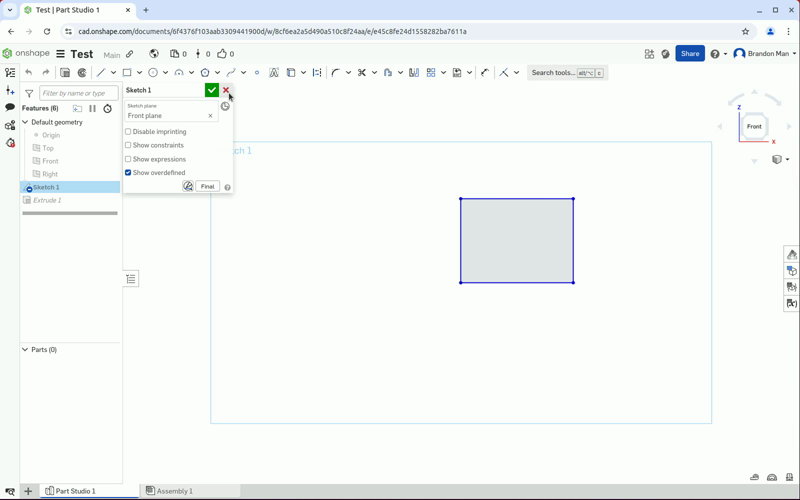
click(229, 92)
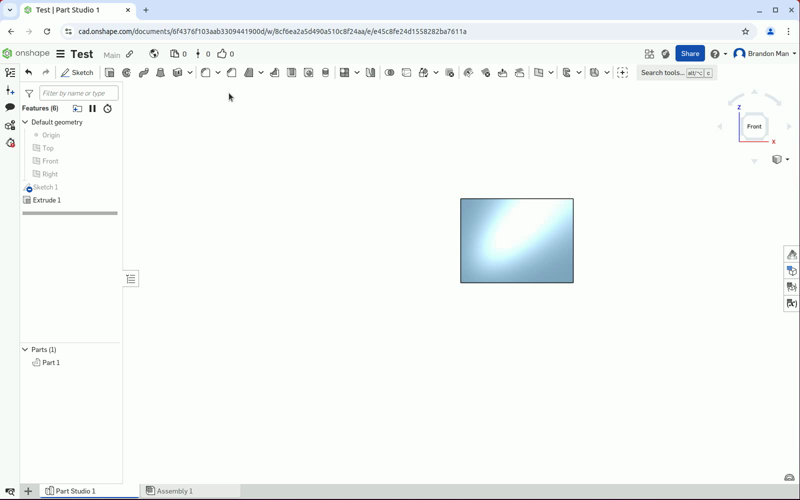
mouse_move(73, 352)
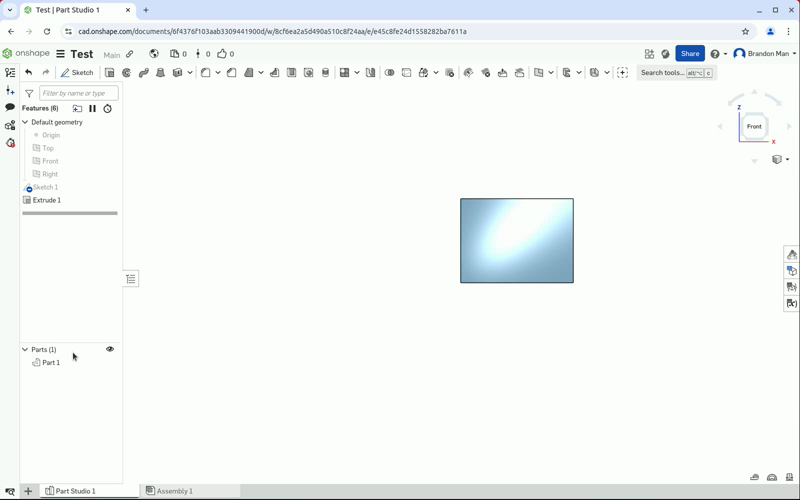
key(y)
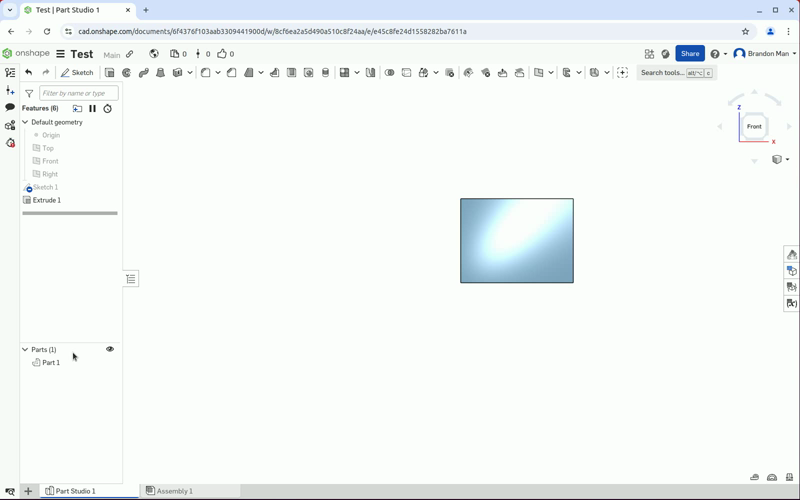
key(shift+p)
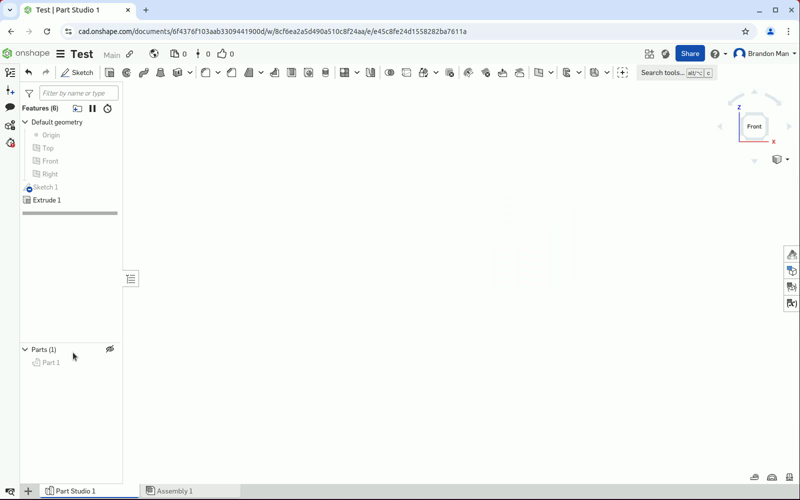
key(space)
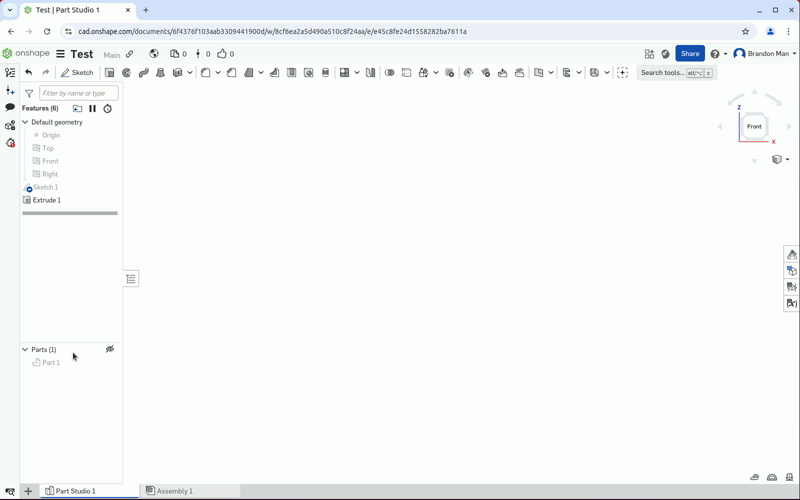
key_down(shift)
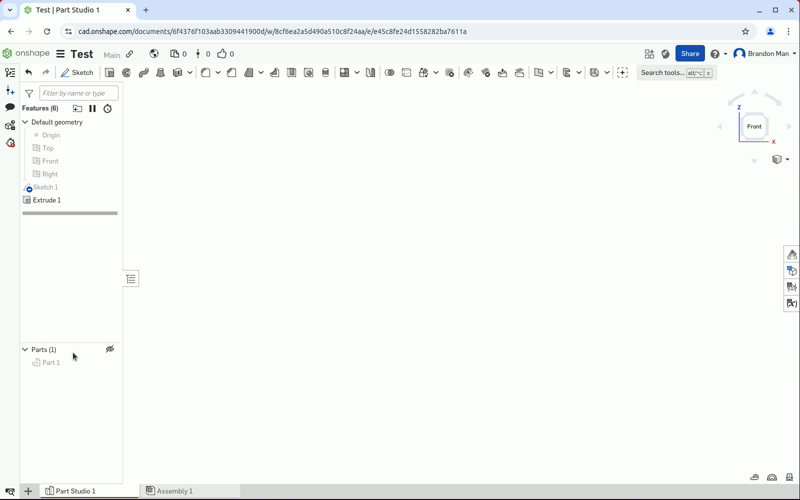
key(left)
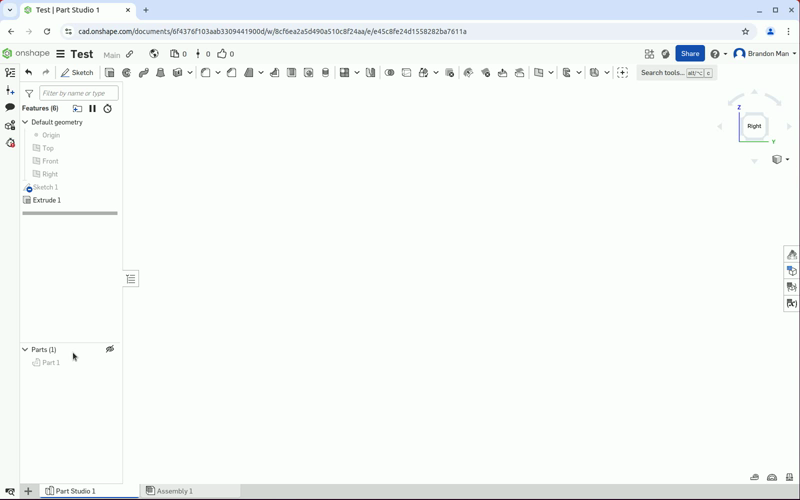
key_up(shift)
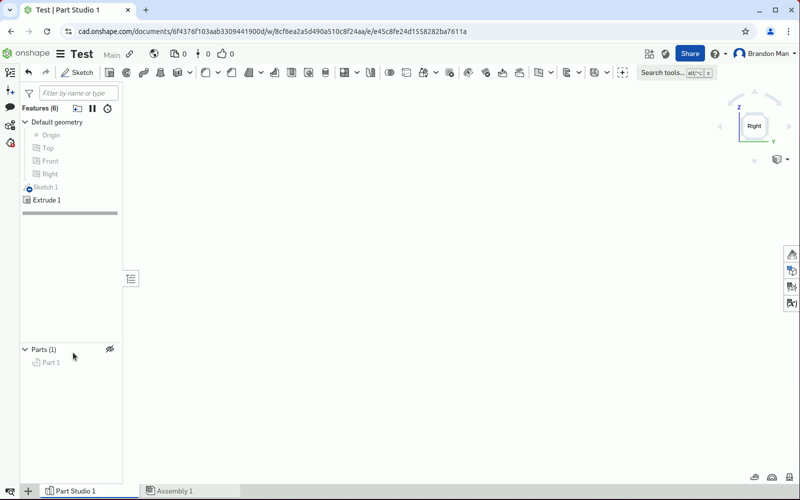
mouse_move(73, 352)
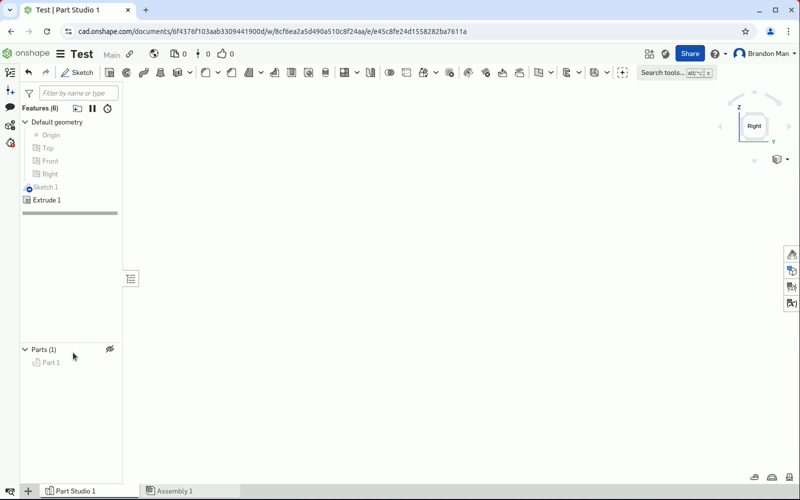
key(shift+y)
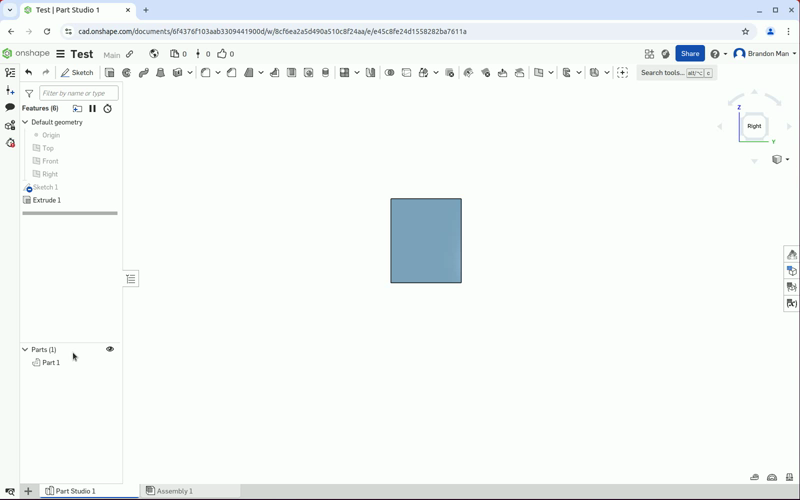
mouse_move(541, 75)
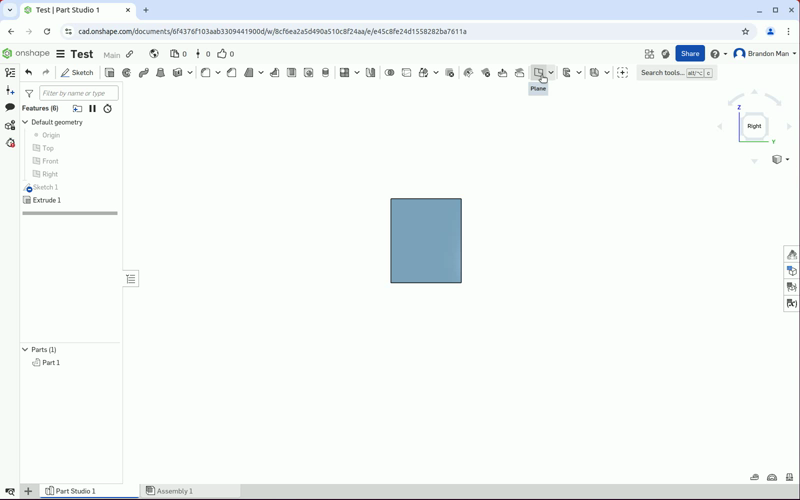
click(541, 75)
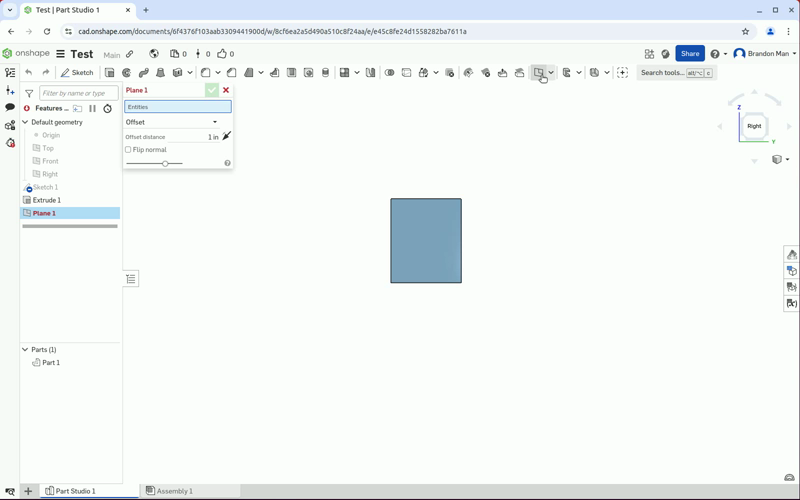
mouse_move(73, 176)
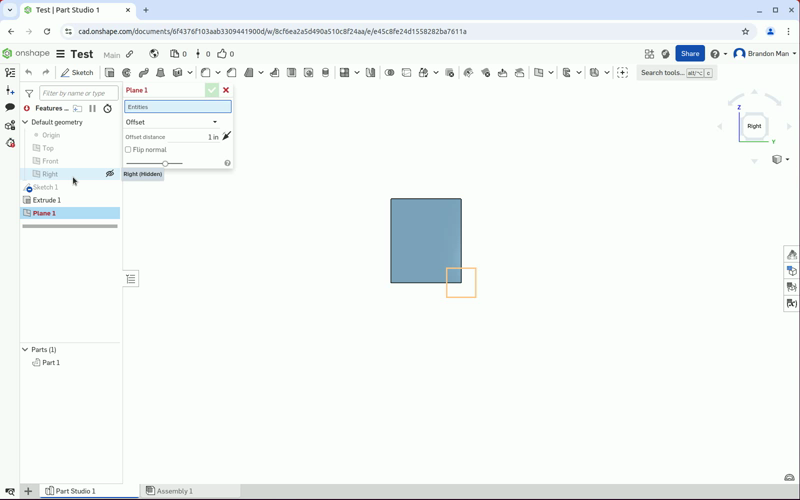
click(73, 176)
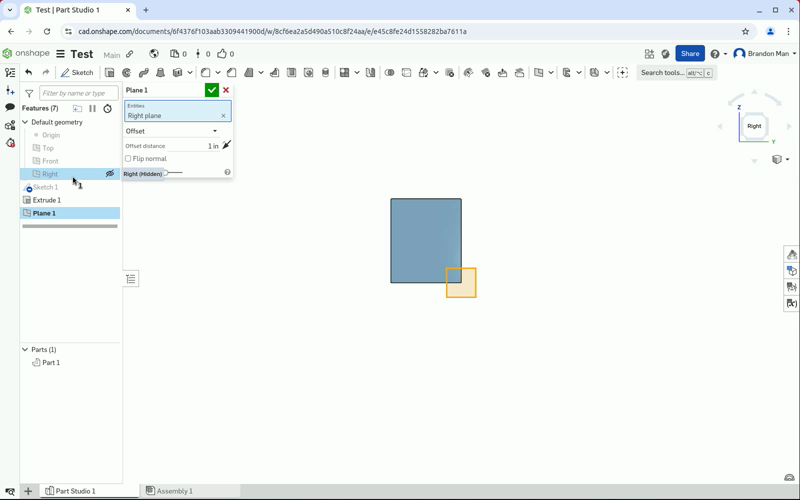
key(tab, 2)
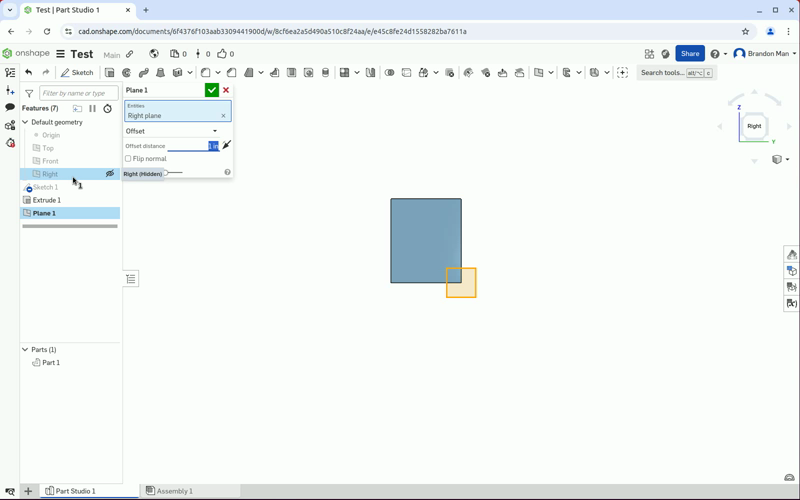
text(23.108)
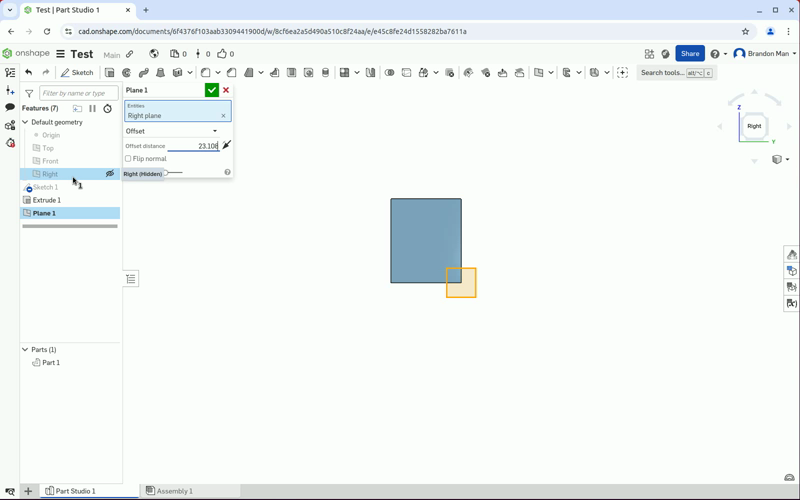
key(enter, 2)
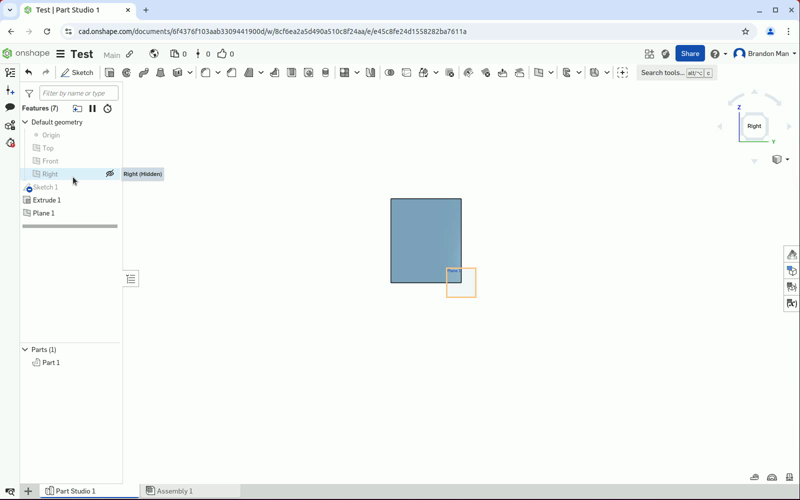
key(shift+s)
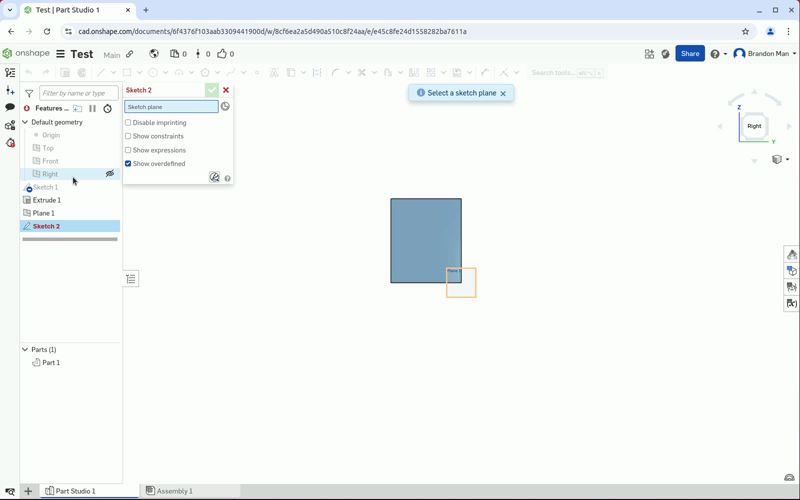
mouse_move(73, 215)
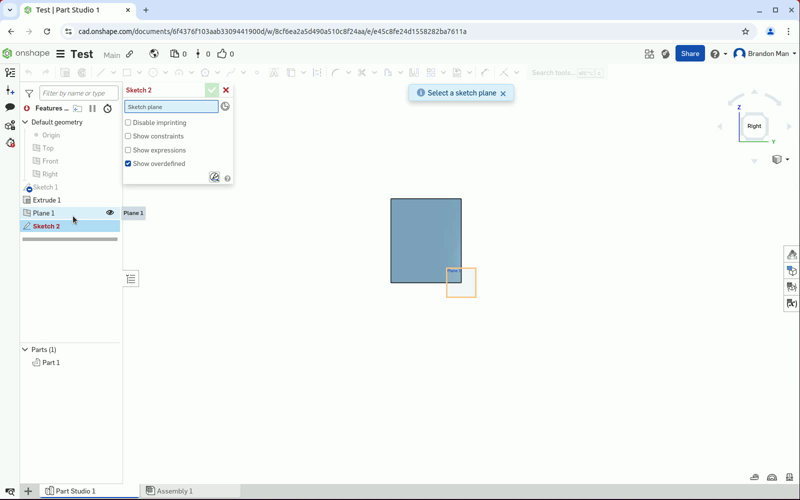
click(73, 215)
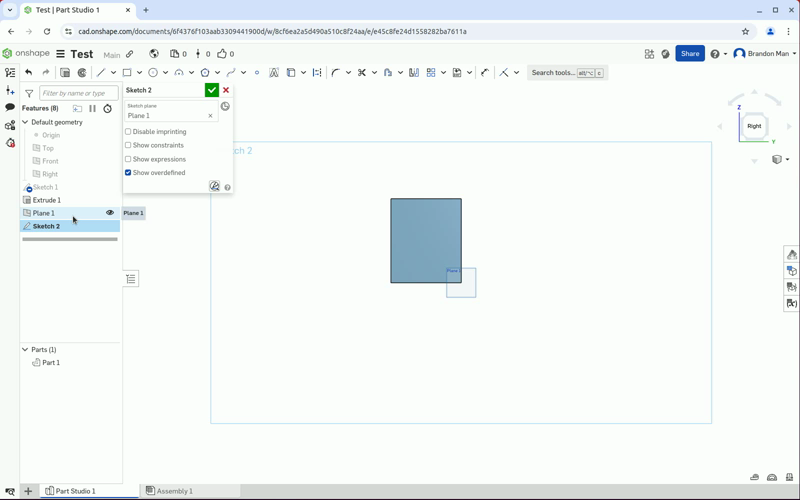
mouse_move(73, 352)
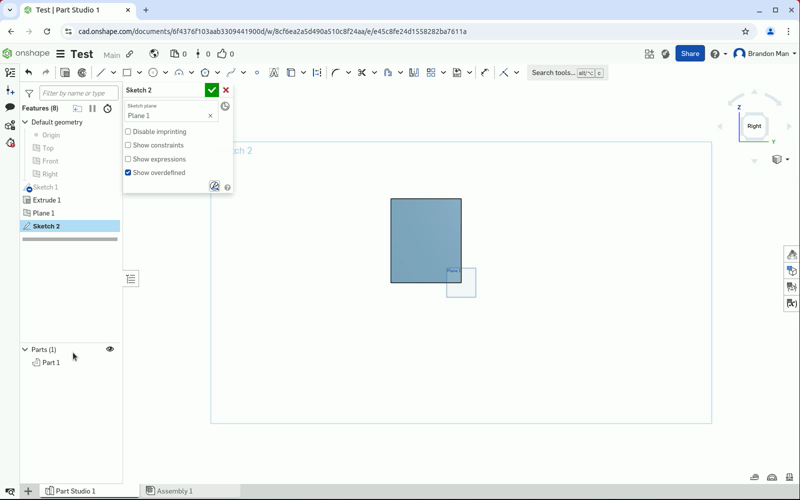
key(y)
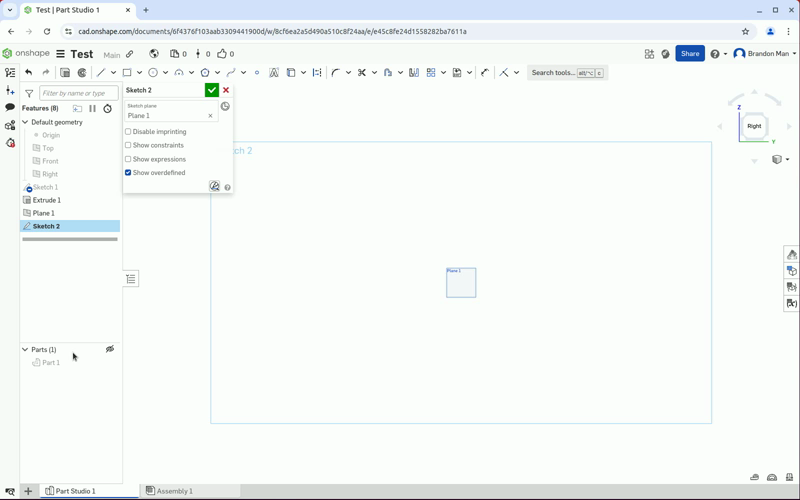
key(a)
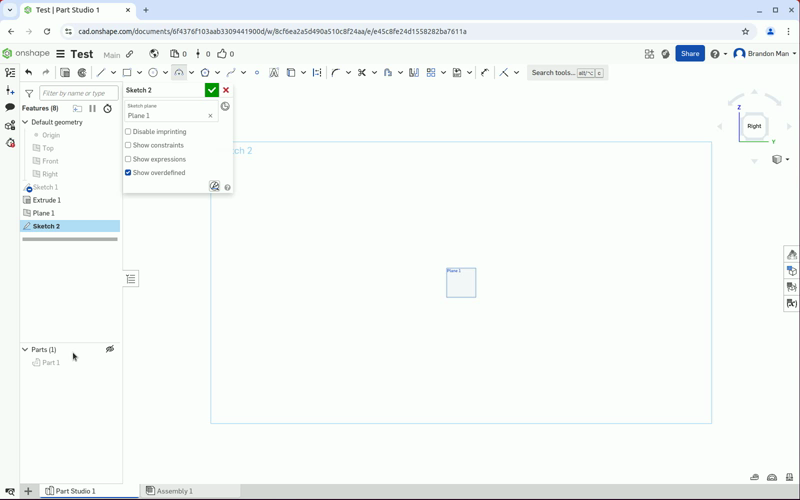
key_down(shift)
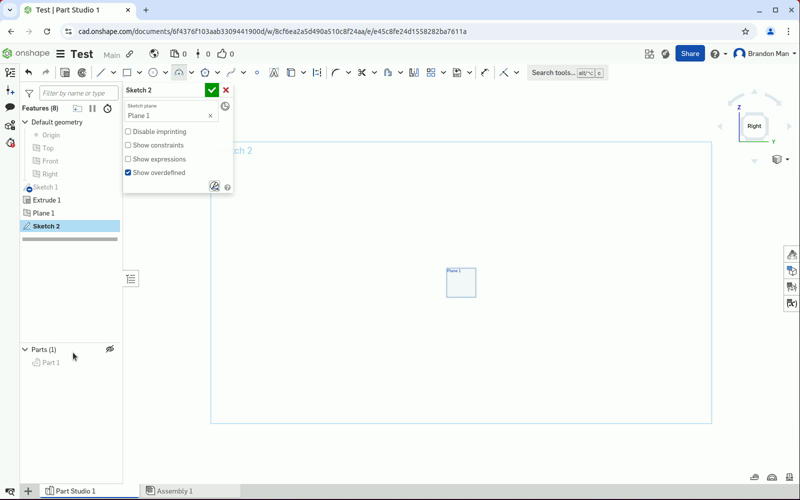
mouse_move(390, 254)
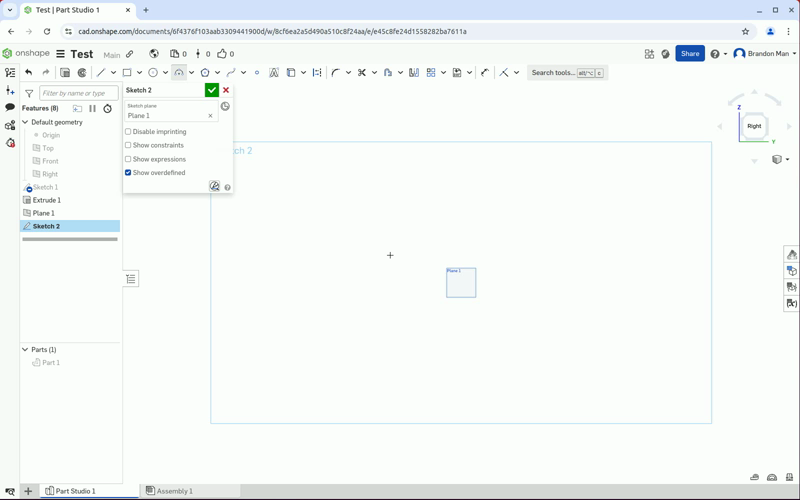
click(390, 254)
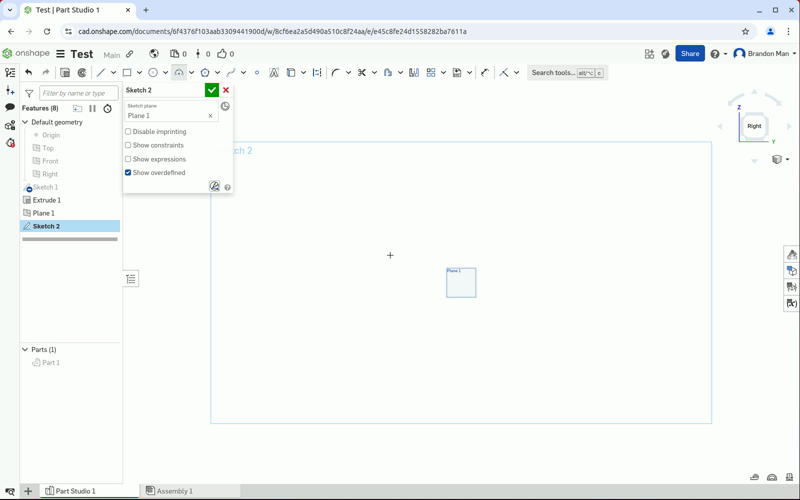
key_up(shift)
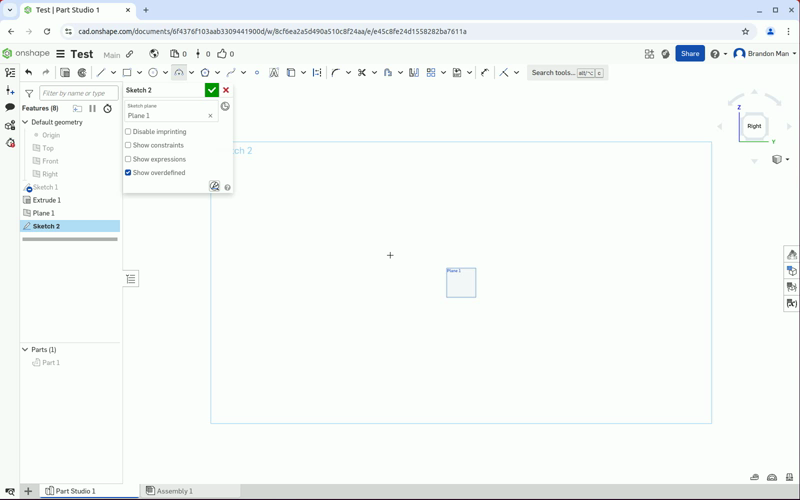
key_down(shift)
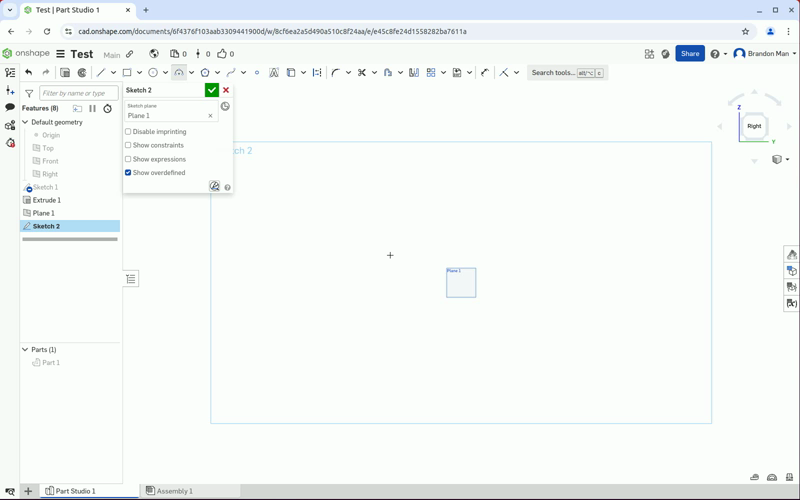
mouse_move(447, 198)
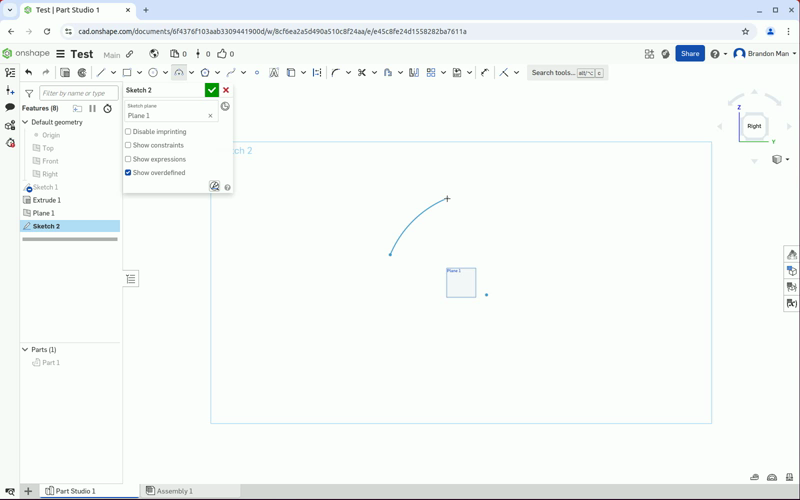
click(447, 198)
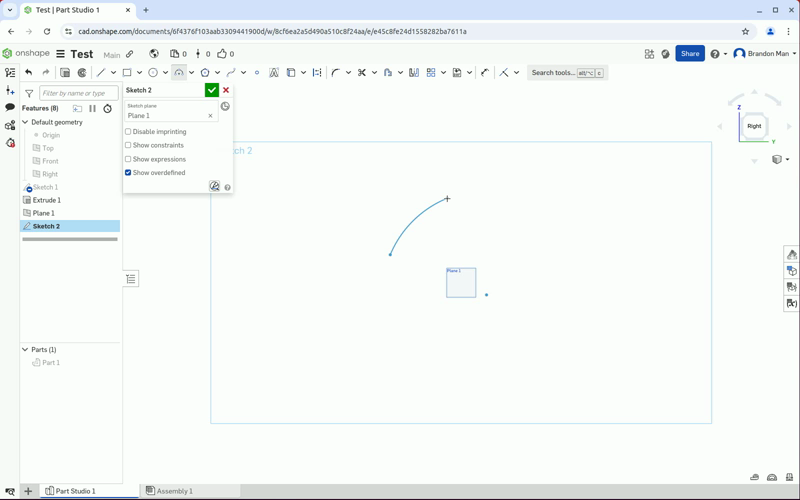
mouse_move(430, 238)
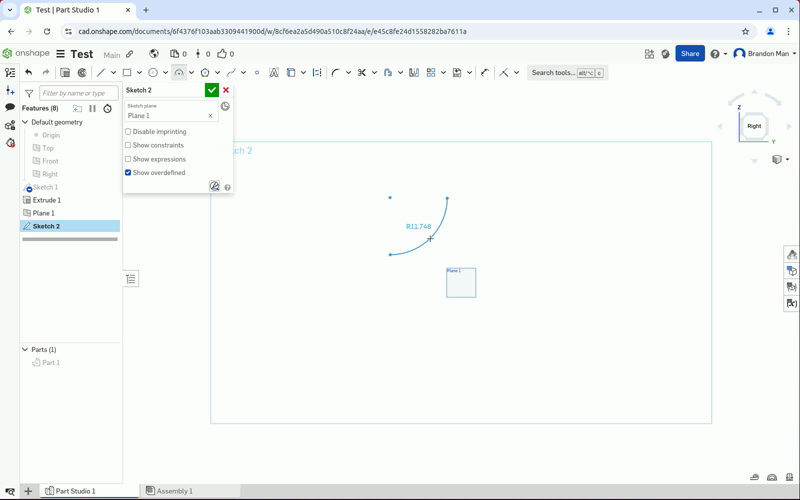
click(430, 238)
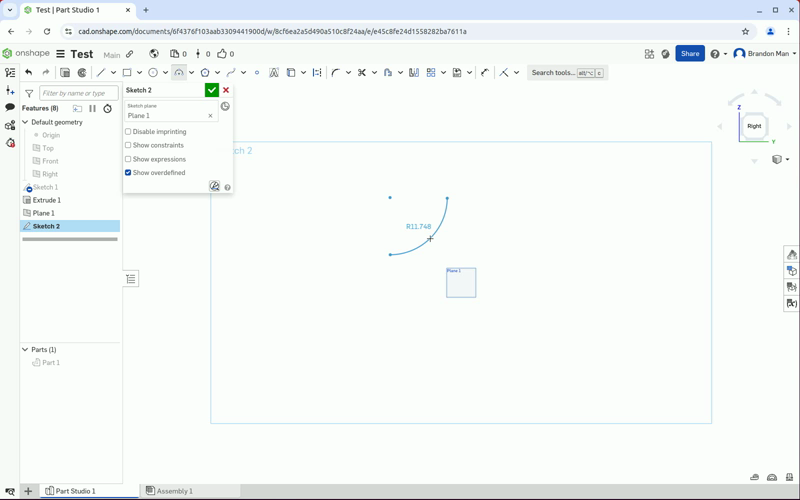
key_up(shift)
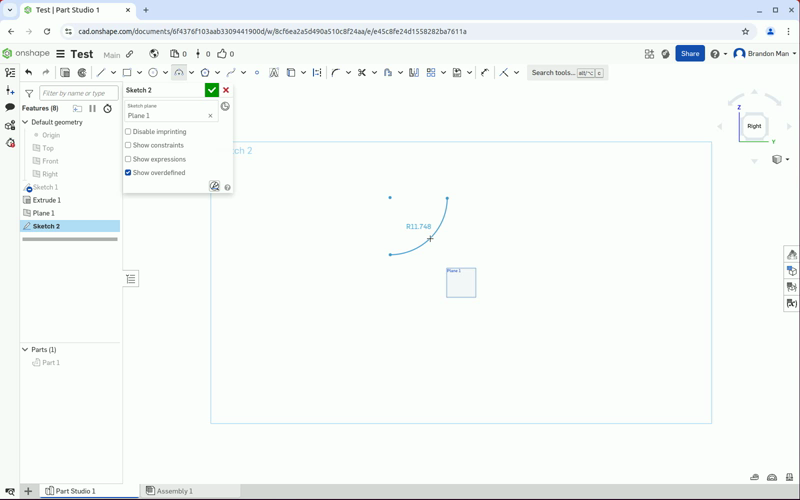
key(esc)
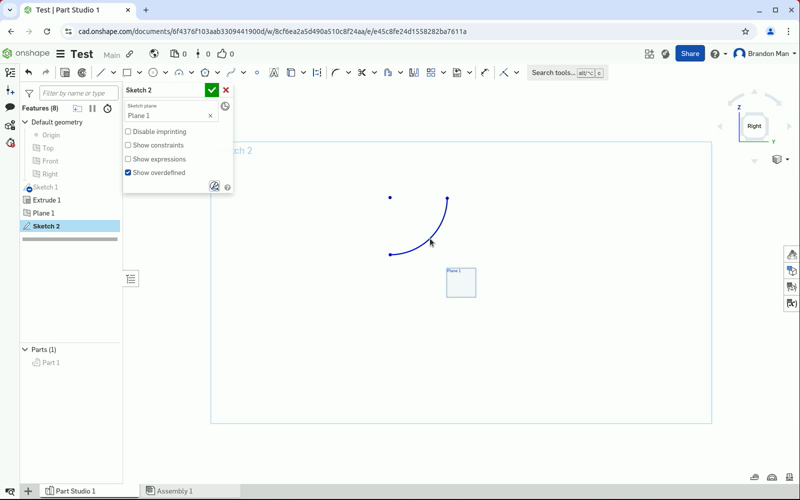
key(l)
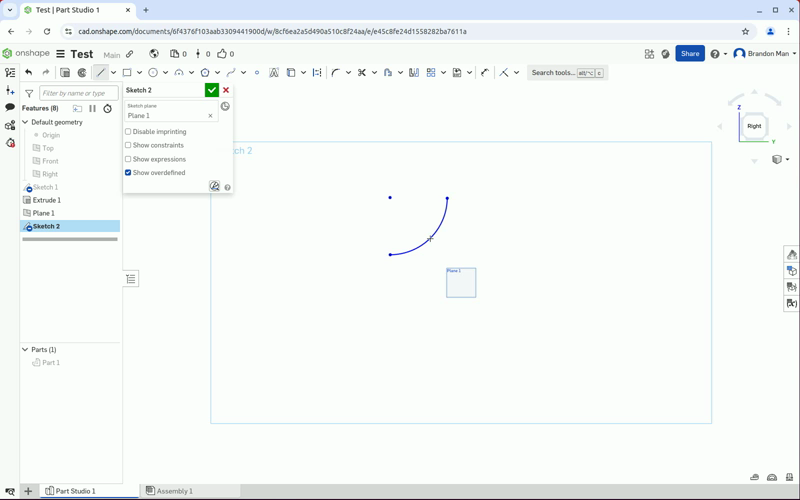
mouse_move(447, 198)
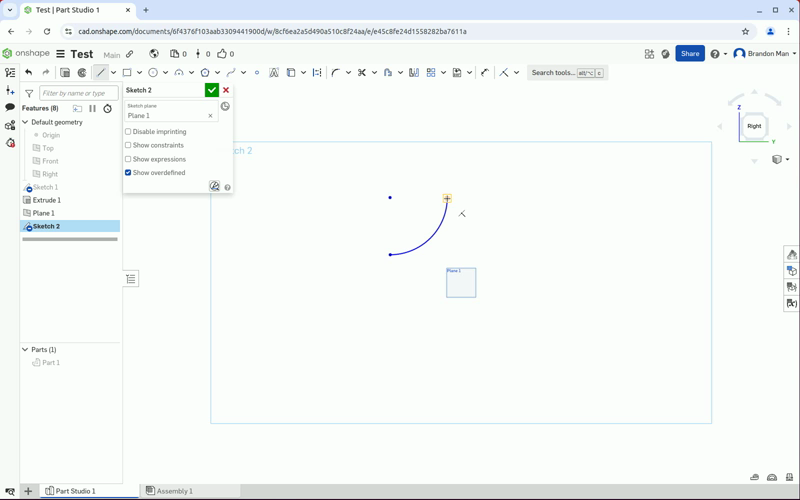
click(447, 198)
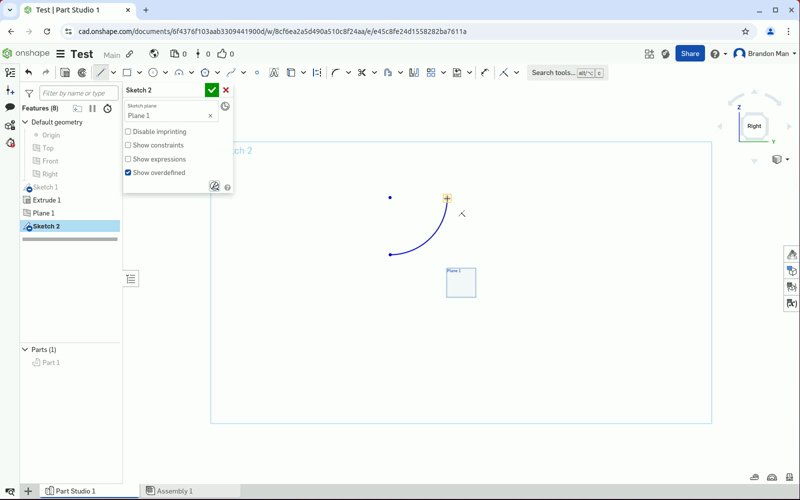
key_down(shift)
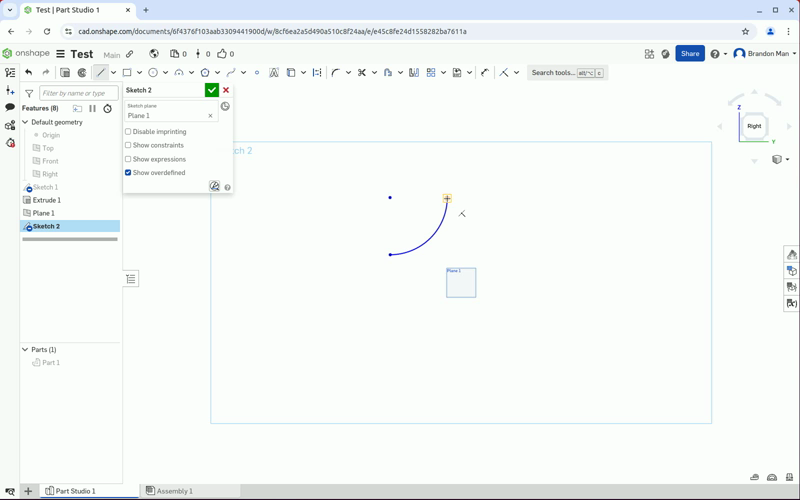
mouse_move(477, 198)
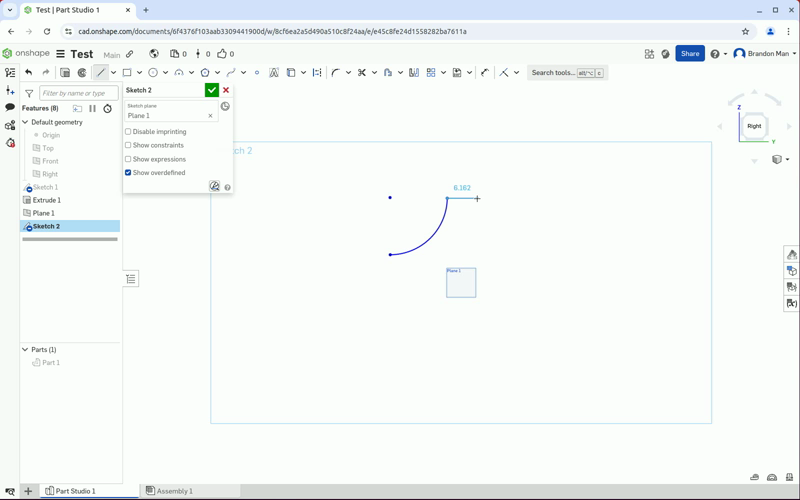
mouse_move(390, 198)
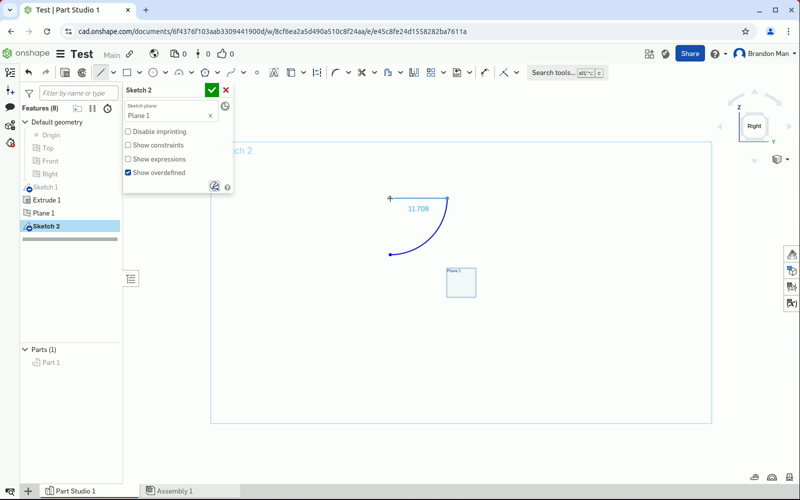
click(390, 198)
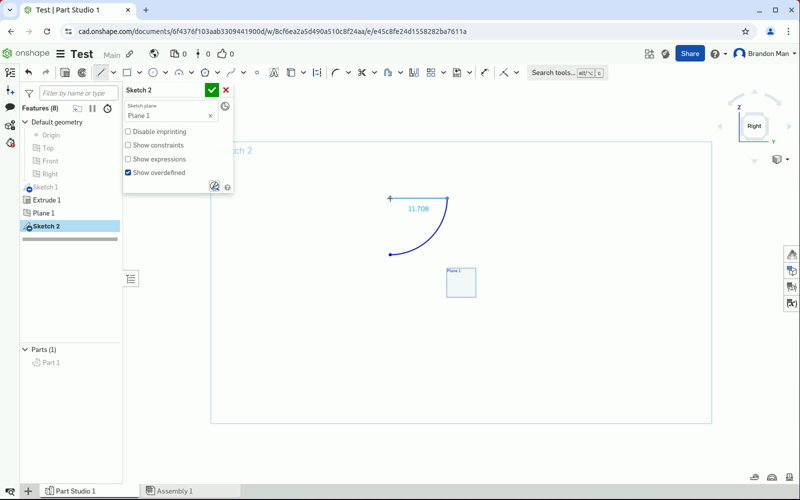
key_up(shift)
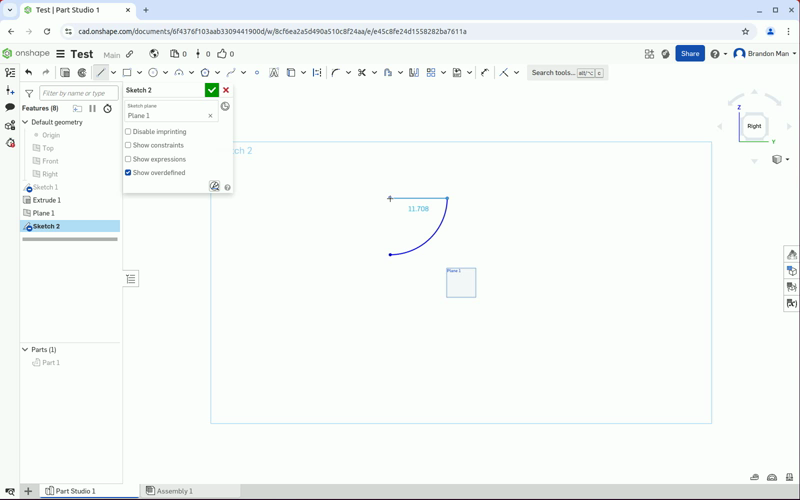
mouse_move(420, 198)
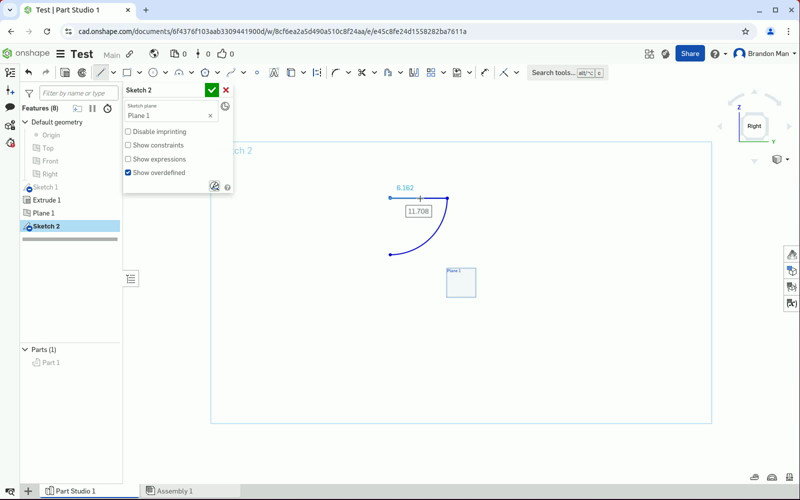
key_down(shift)
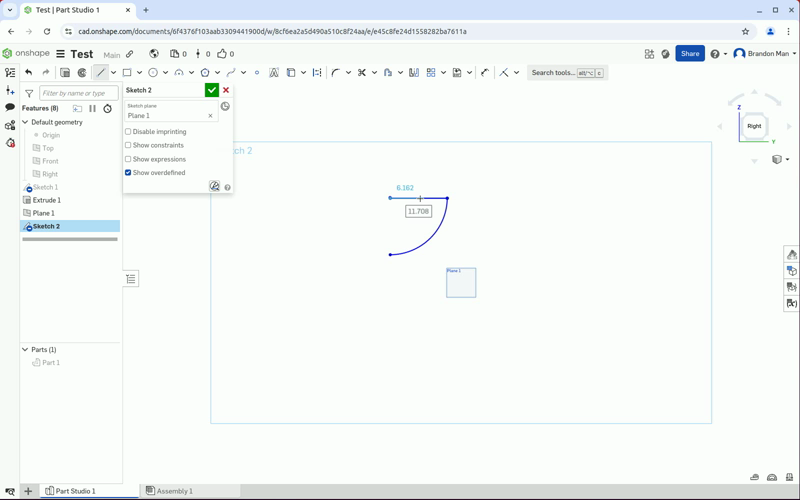
mouse_move(390, 254)
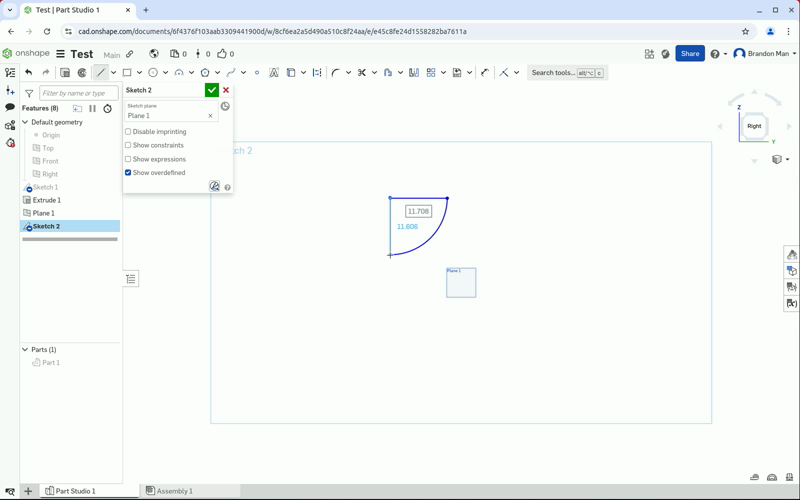
key_up(shift)
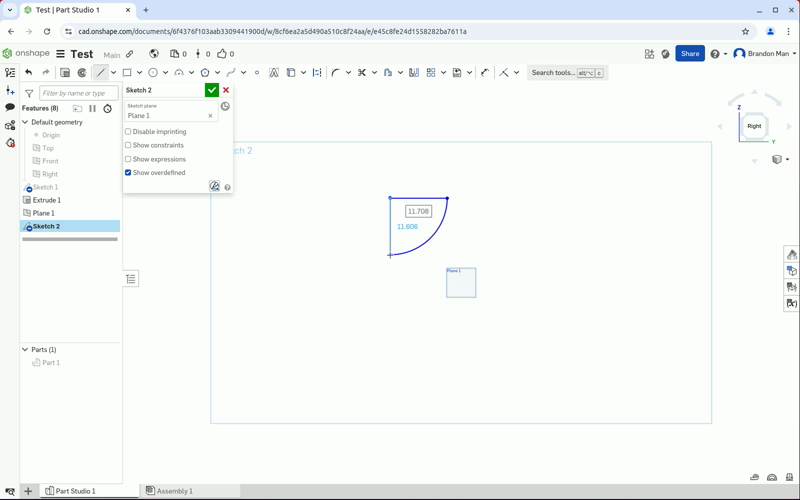
click(390, 254)
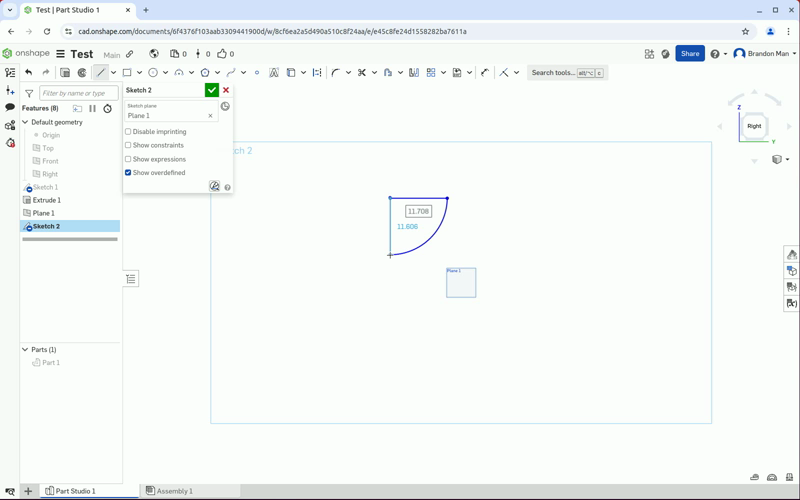
key(esc)
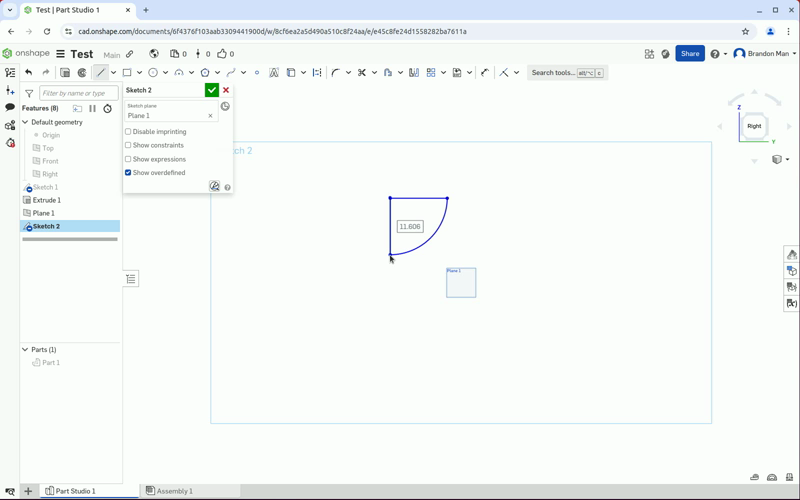
mouse_move(392, 204)
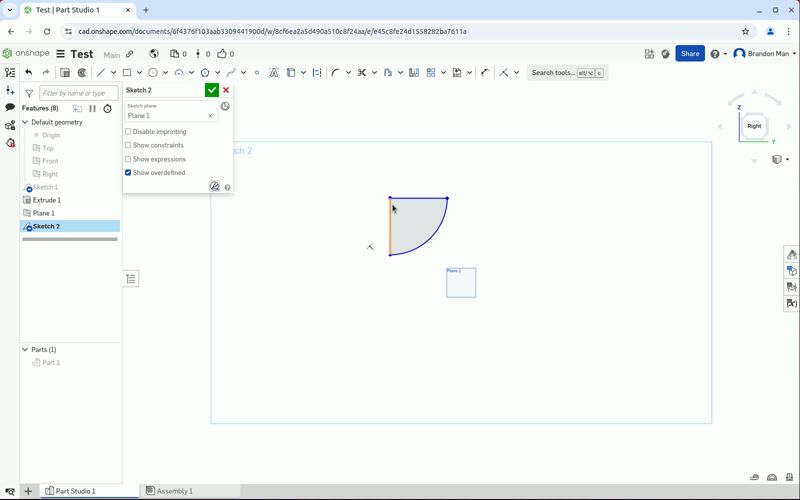
scroll(6)
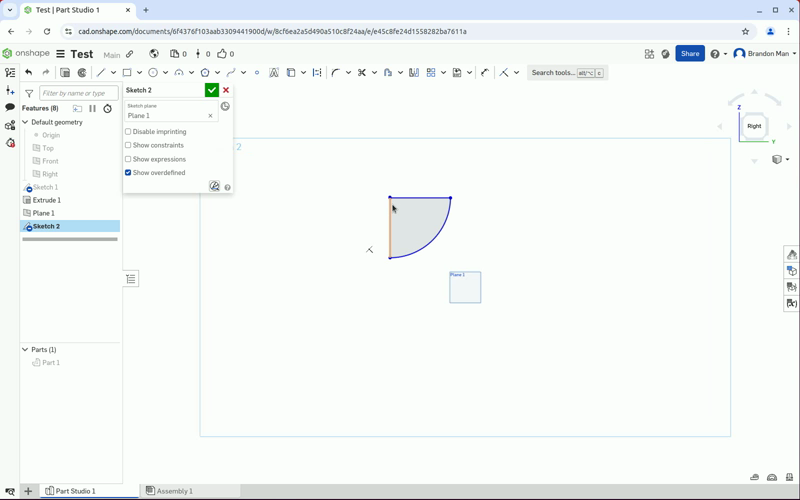
scroll(6)
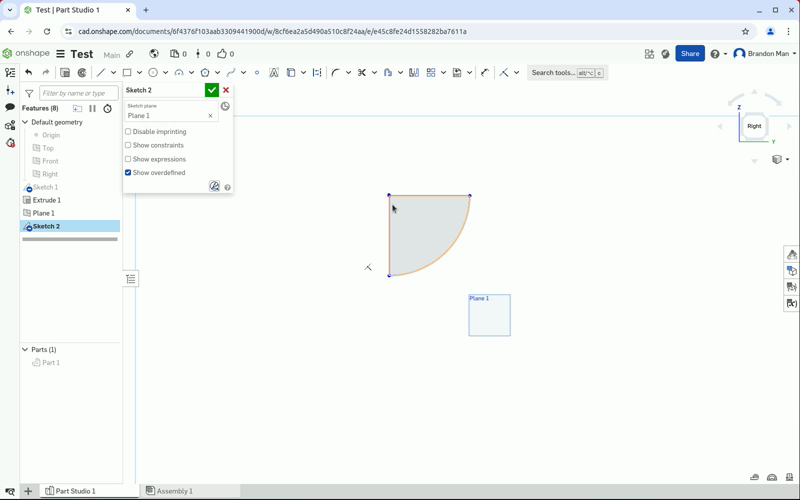
scroll(6)
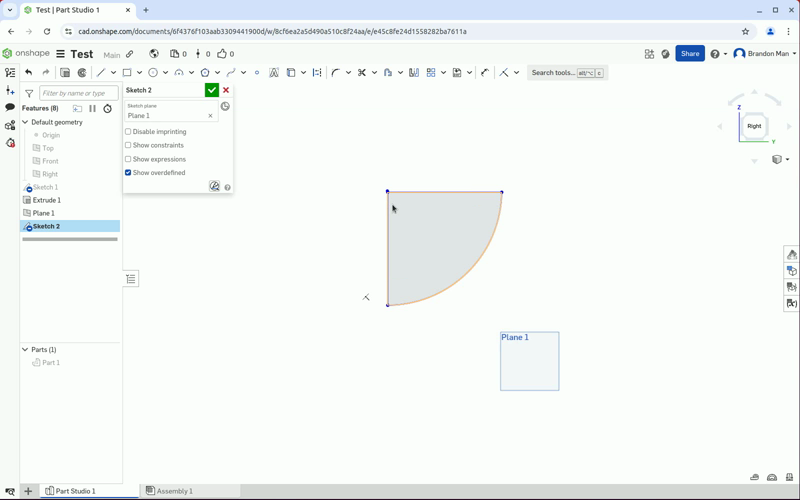
scroll(6)
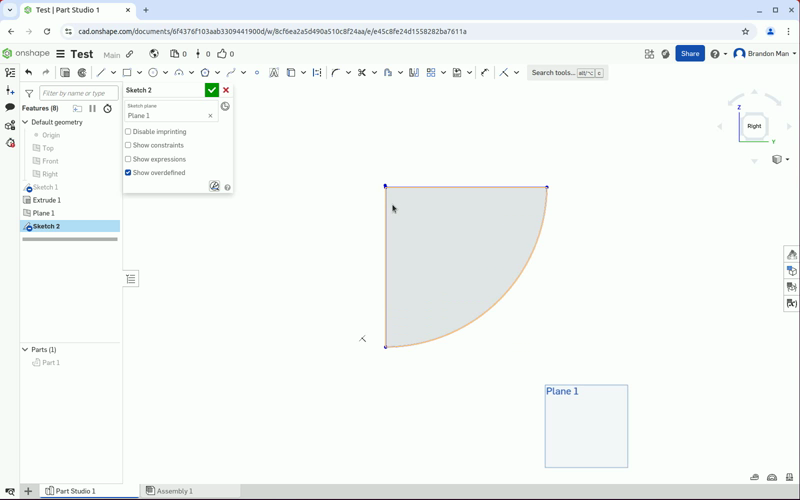
scroll(6)
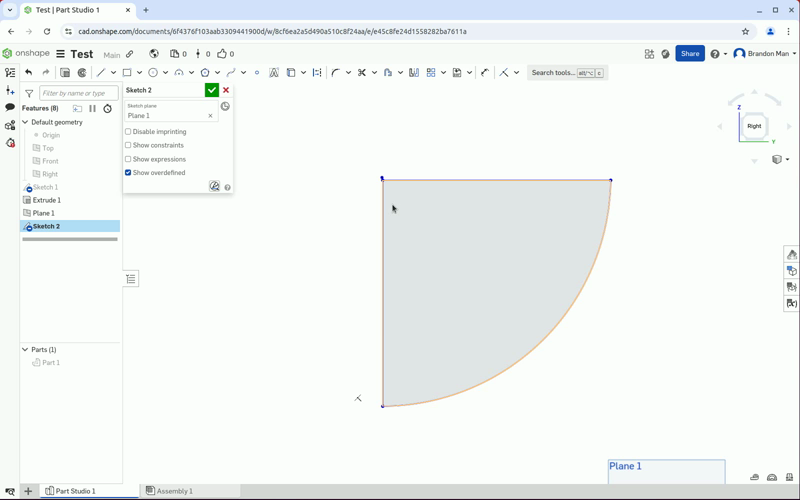
scroll(6)
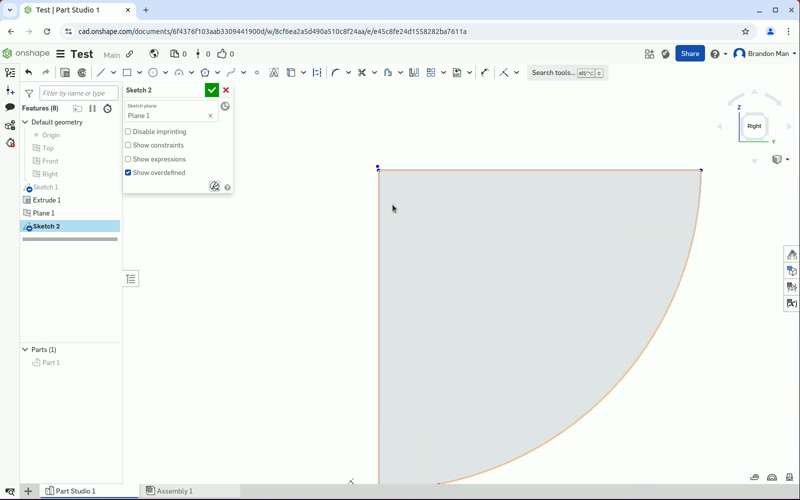
scroll(6)
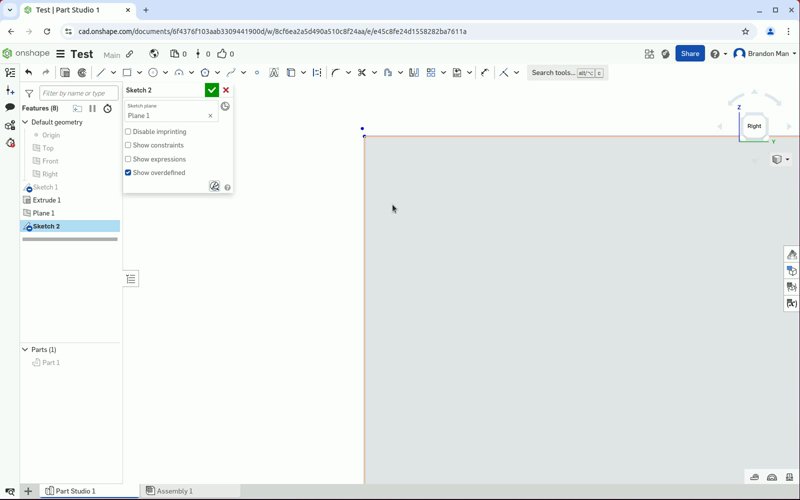
click(392, 204)
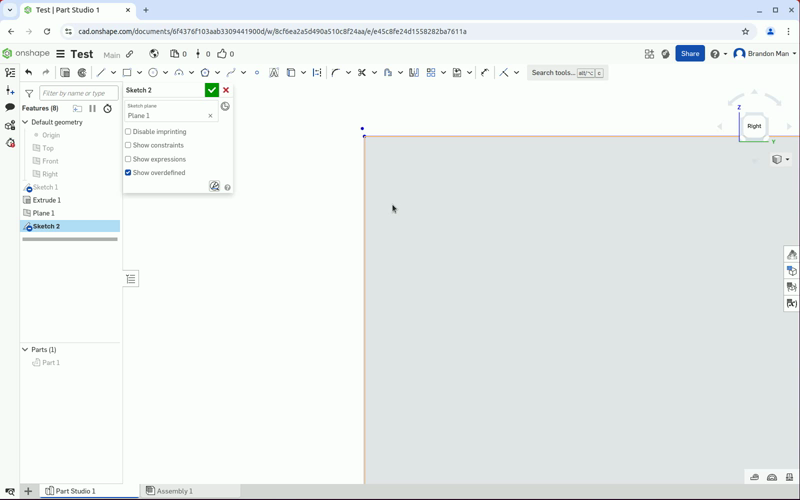
scroll(-6)
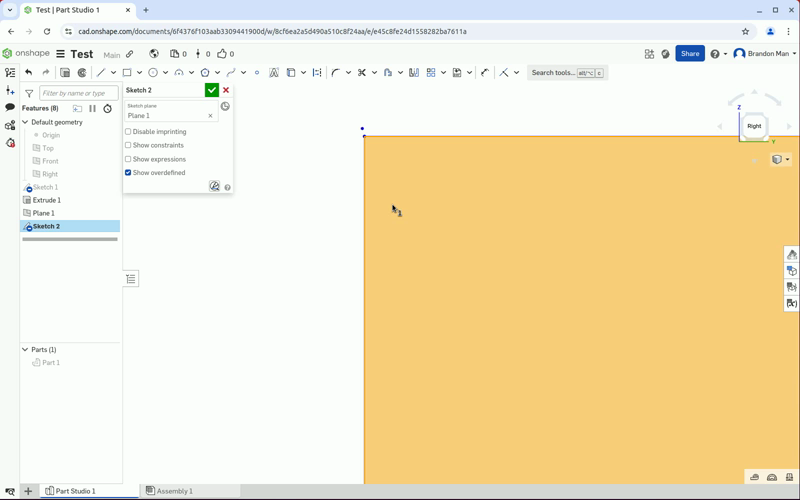
scroll(-6)
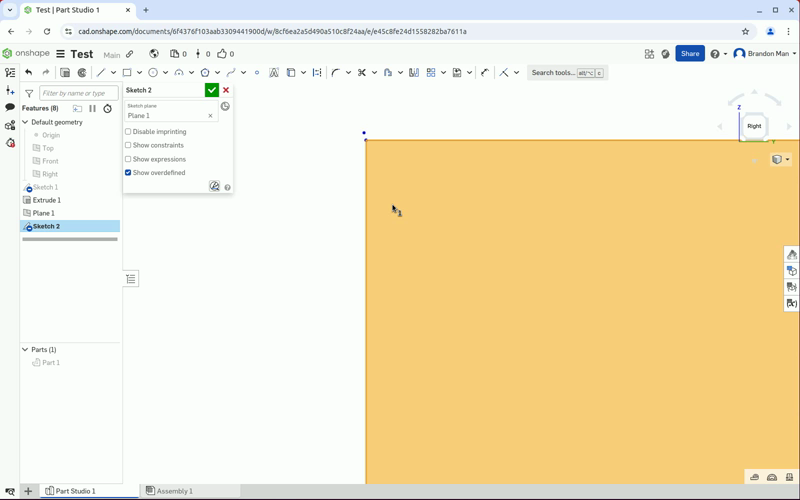
scroll(-6)
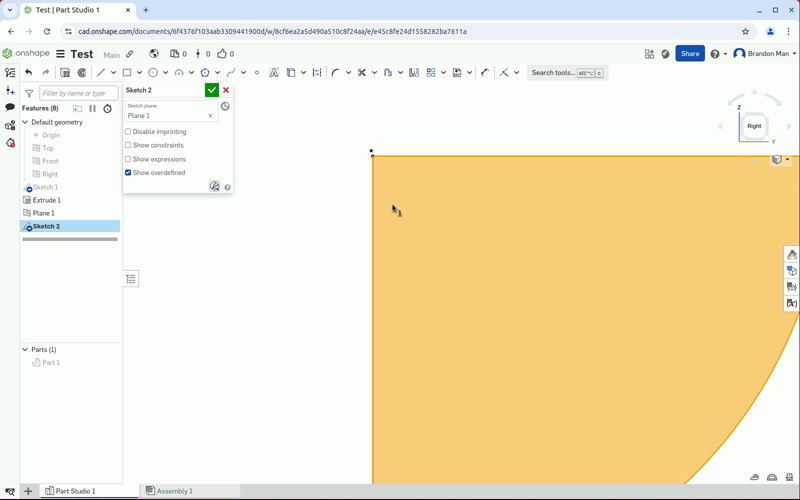
scroll(-6)
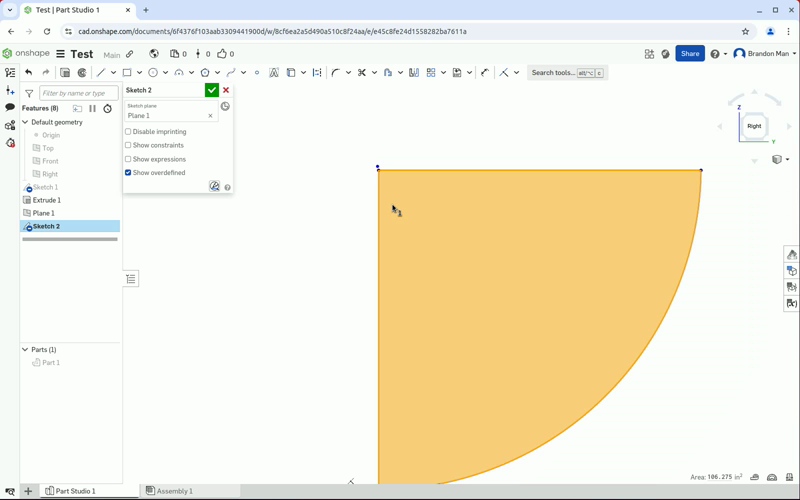
scroll(-6)
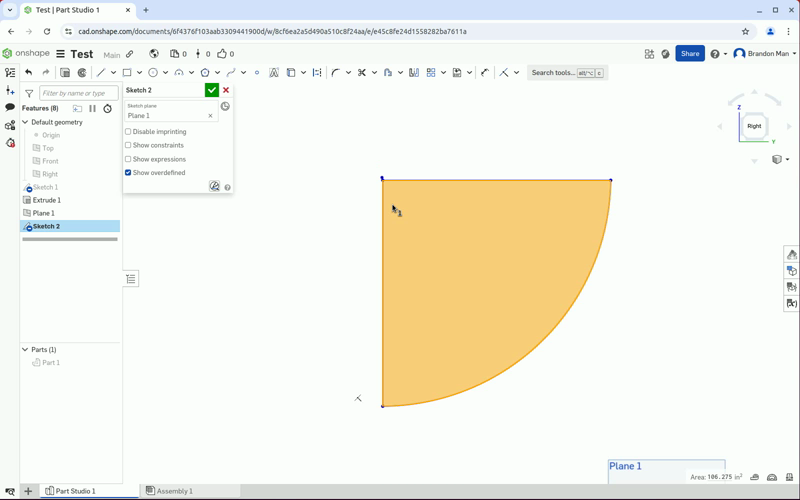
scroll(-6)
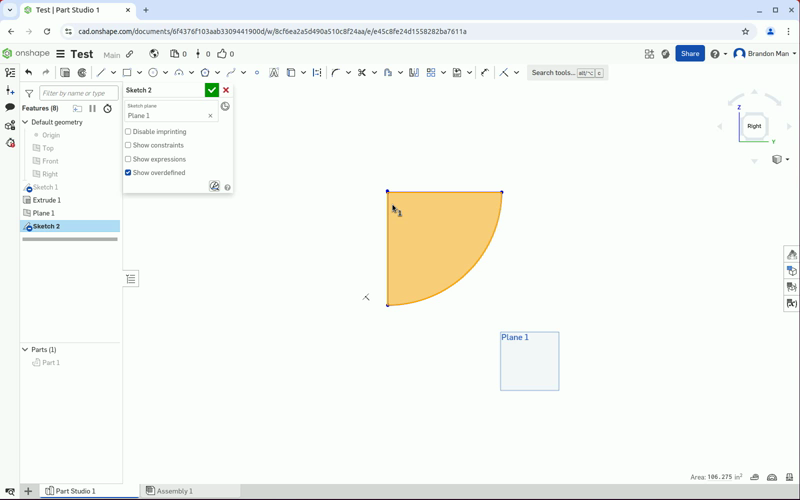
scroll(-6)
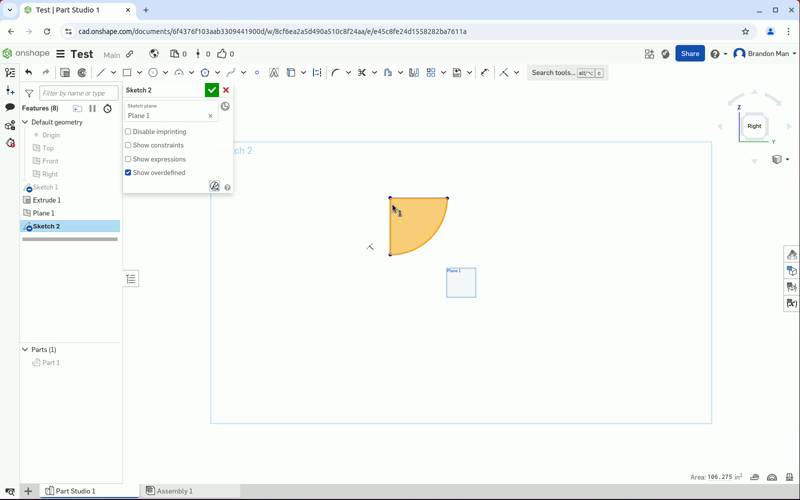
mouse_move(73, 352)
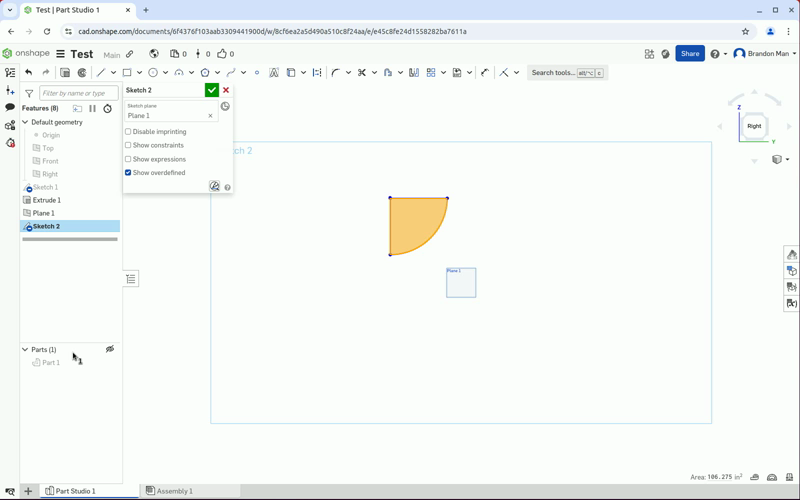
key(shift+y)
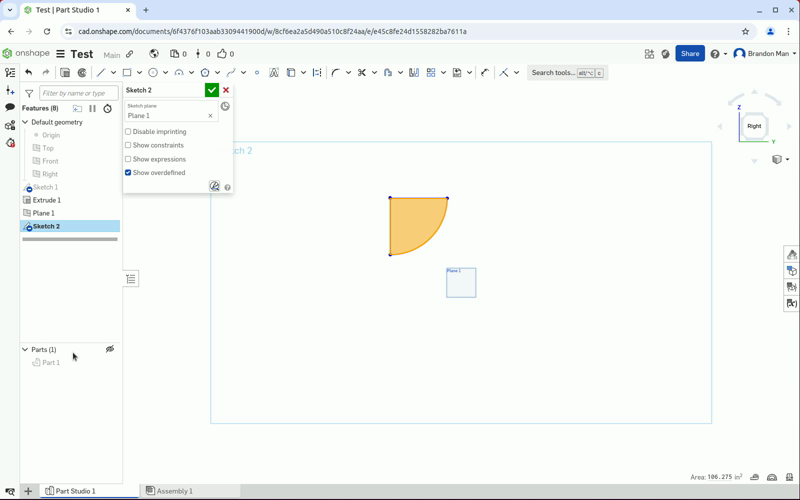
key(shift+e)
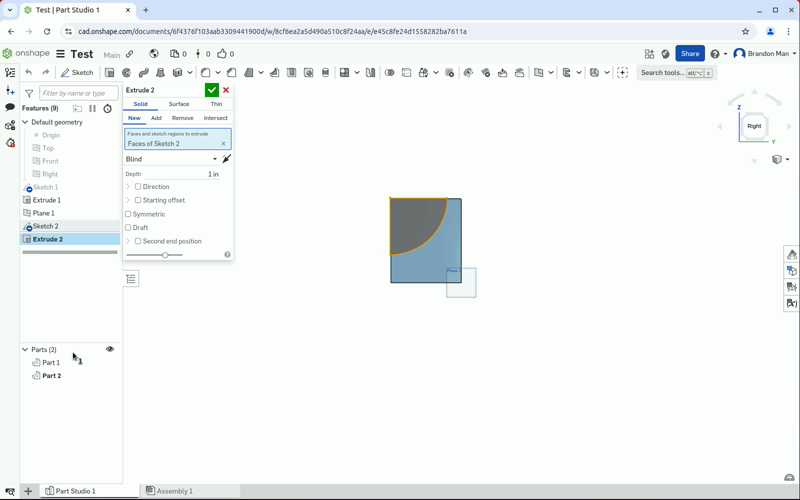
mouse_move(143, 106)
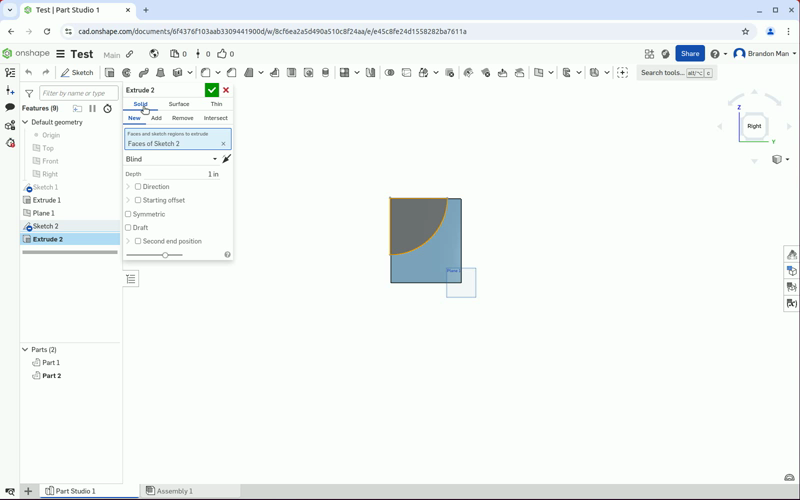
click(143, 106)
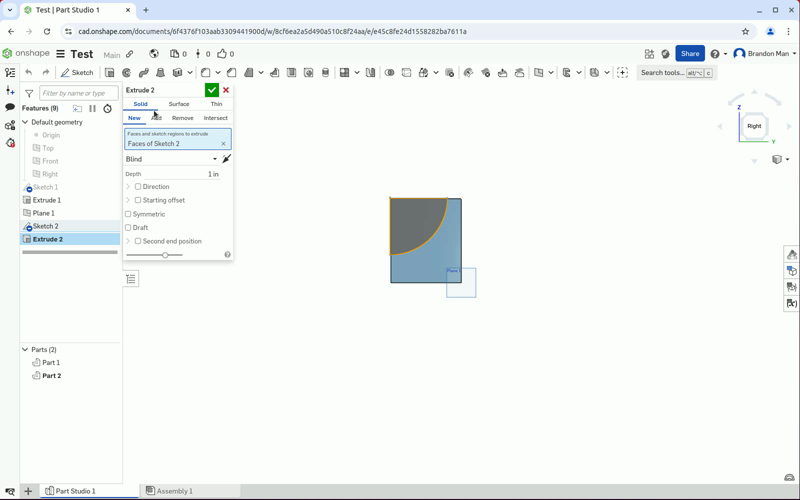
mouse_move(186, 120)
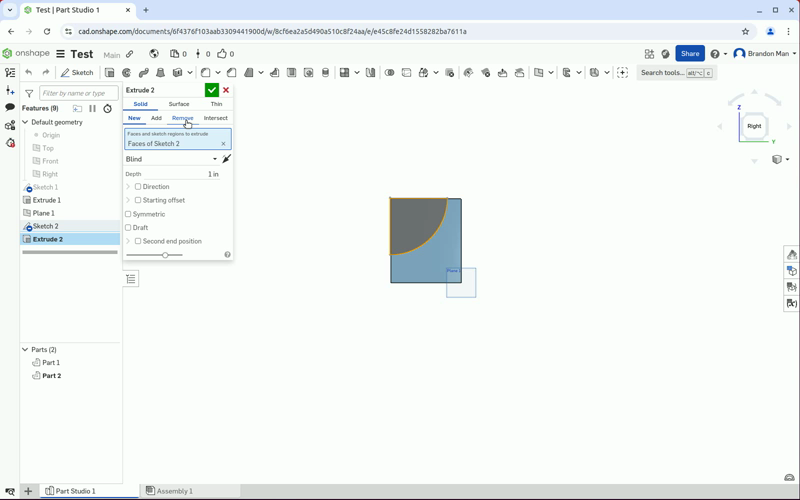
click(186, 120)
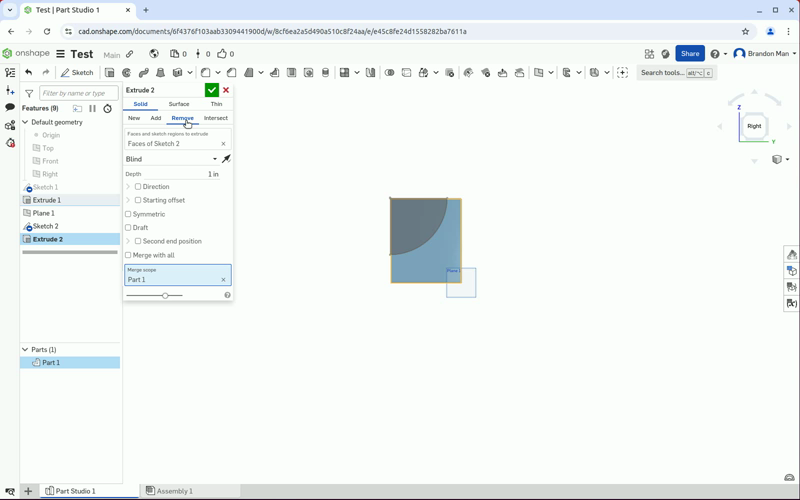
key(tab, 4)
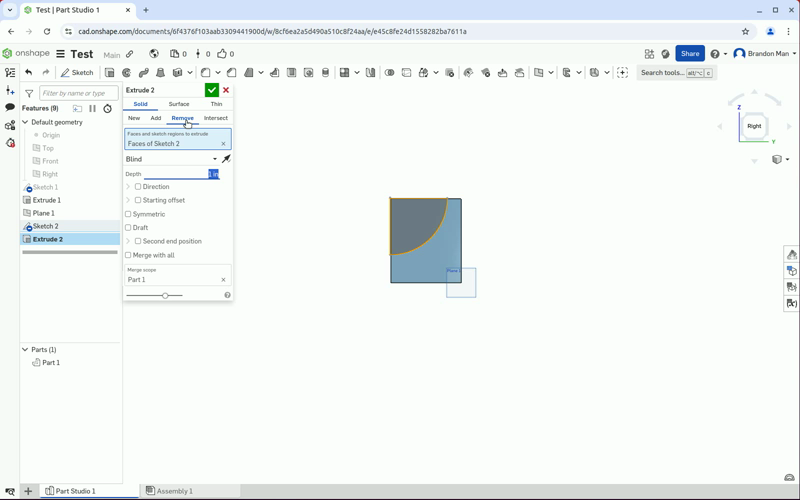
text(23.108)
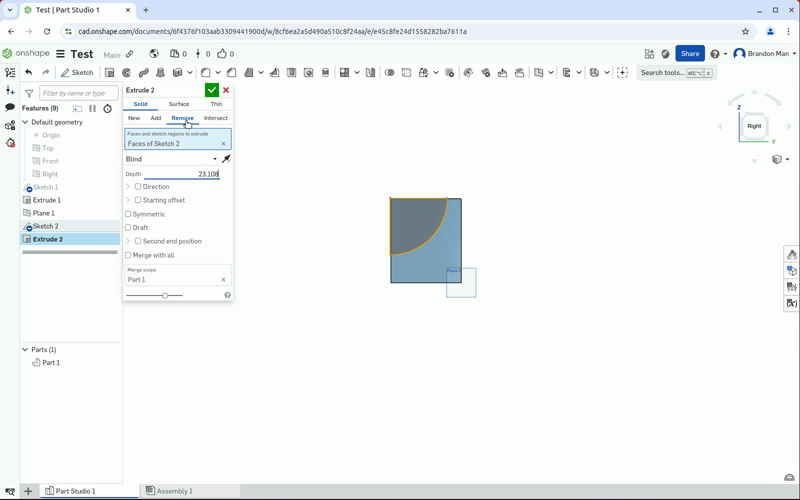
key(tab, 6)
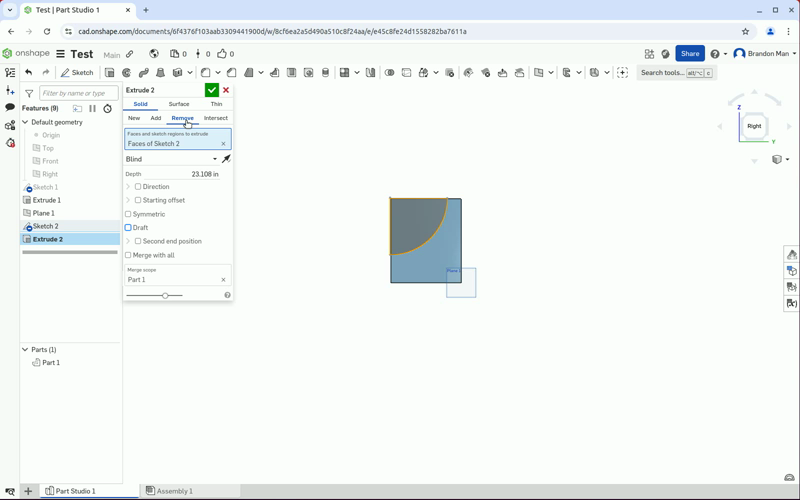
key(space)
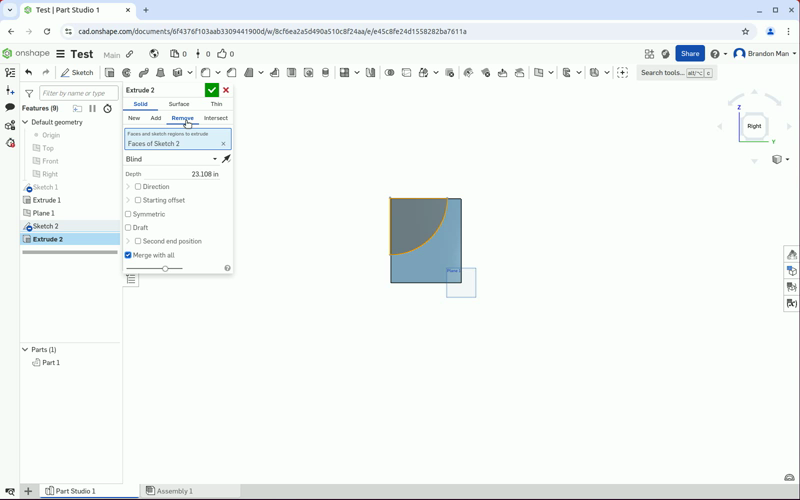
key(enter)
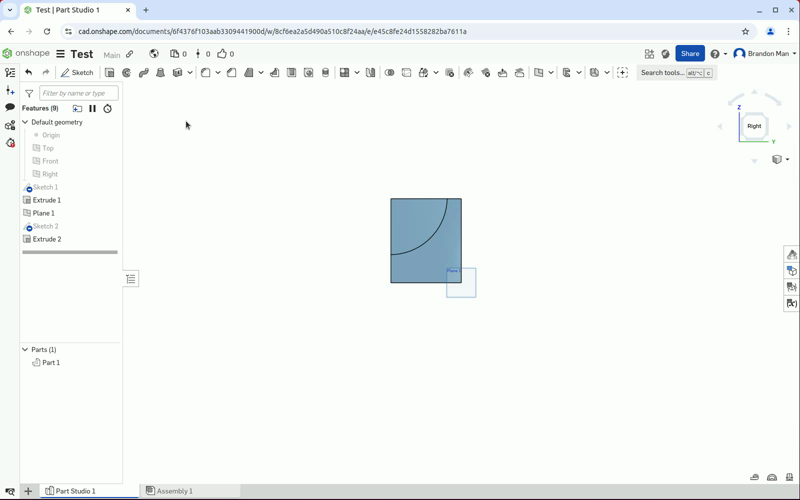
key(shift+h)
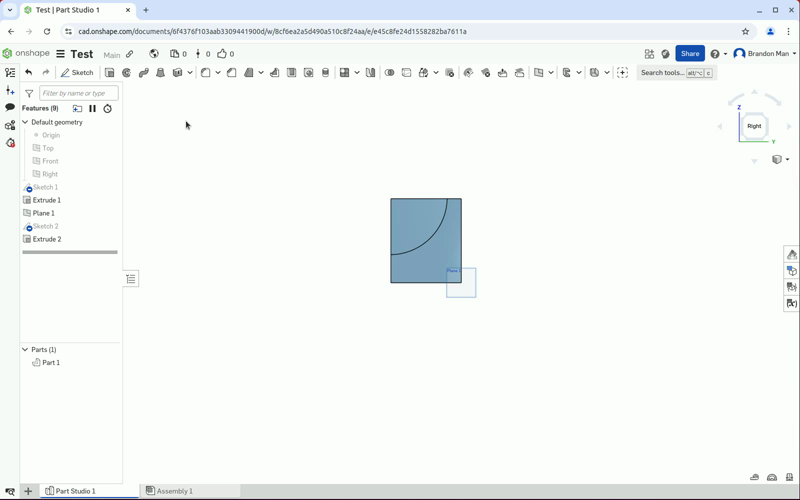
key(shift+h)
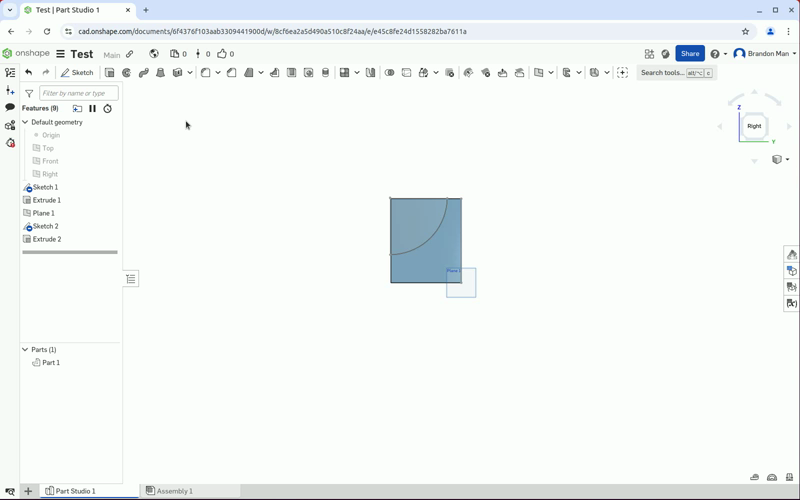
key(shift+7)
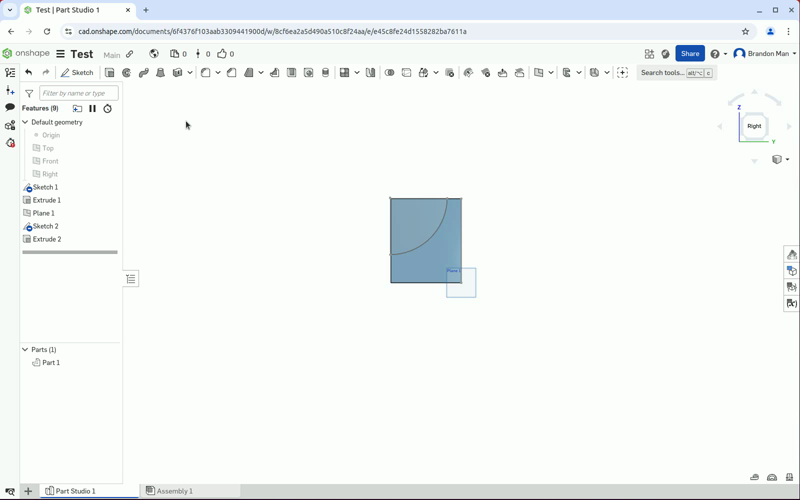
key(right, 2)
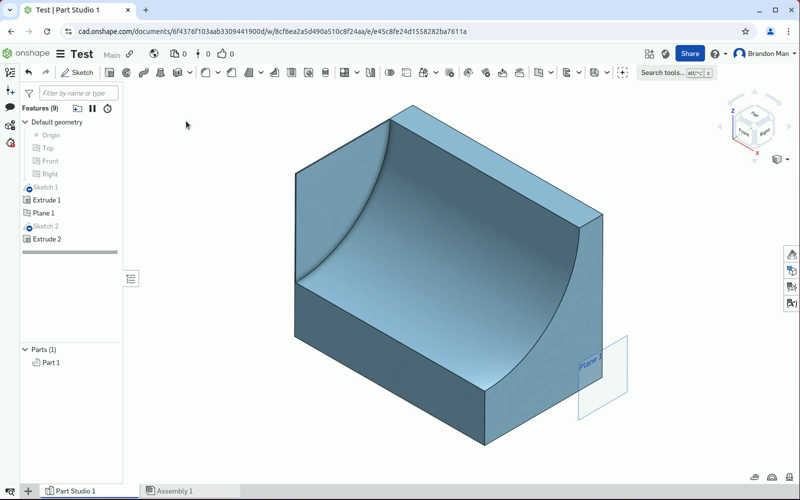
key(down, 2)
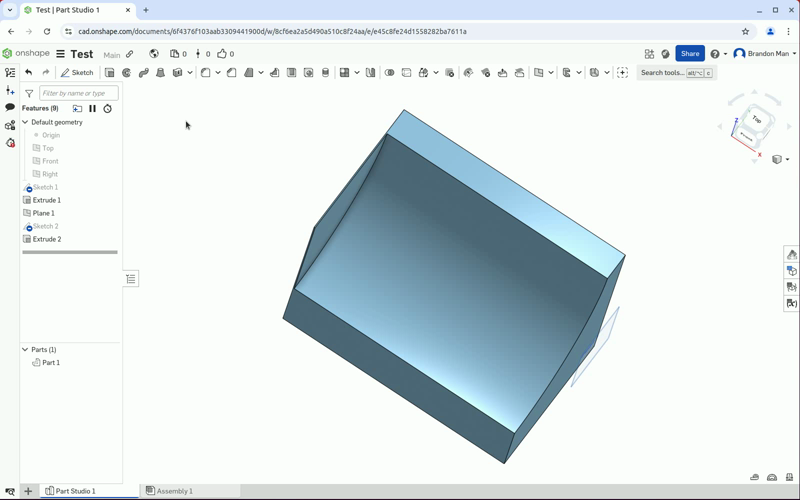
key(up, 2)
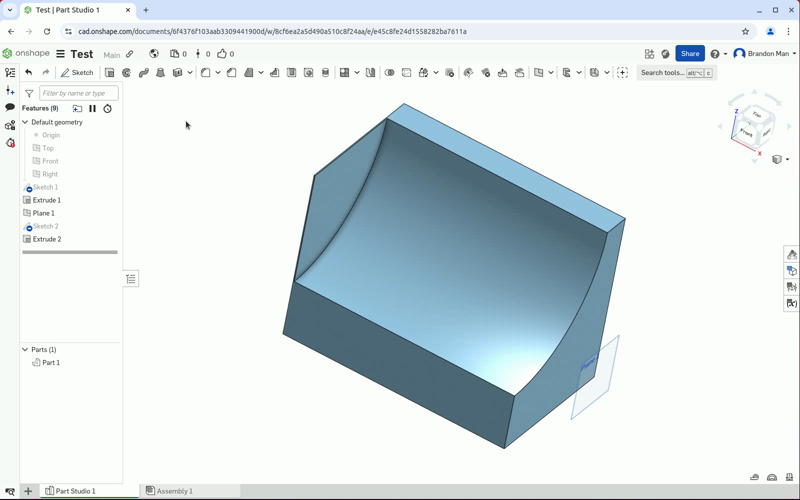
key(left, 2)
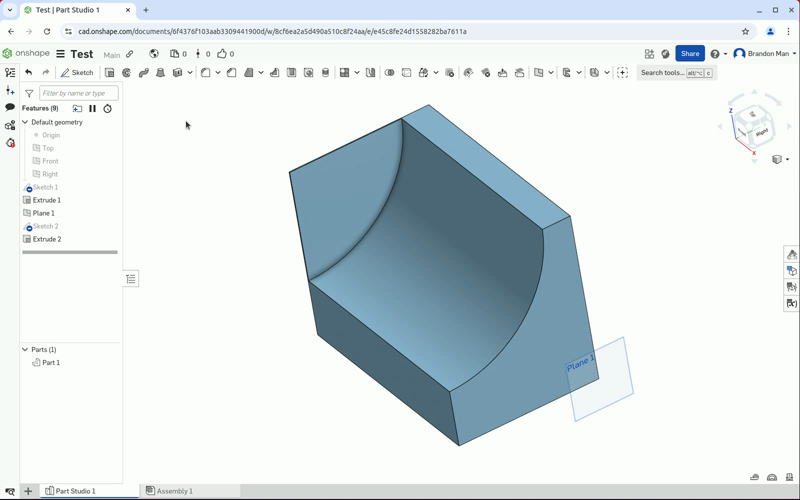
mouse_move(73, 189)
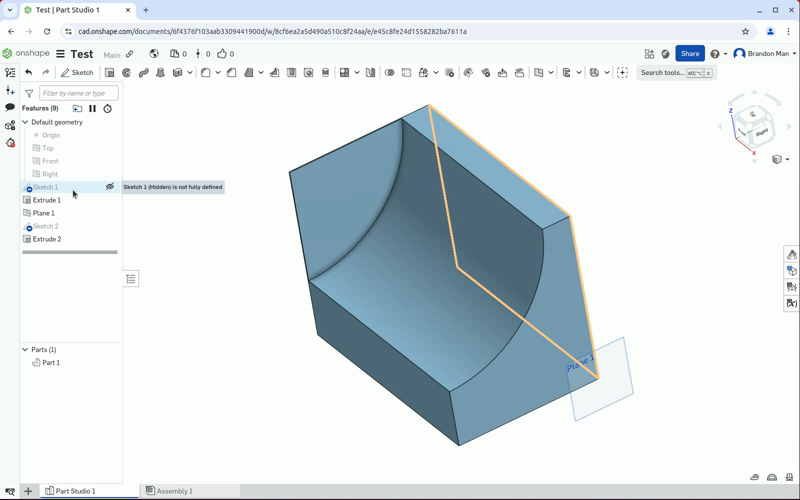
click(73, 189)